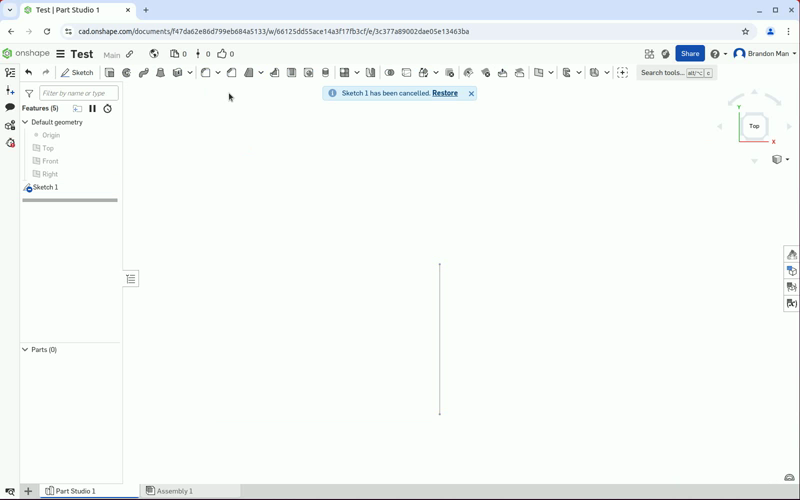
key(shift+h)
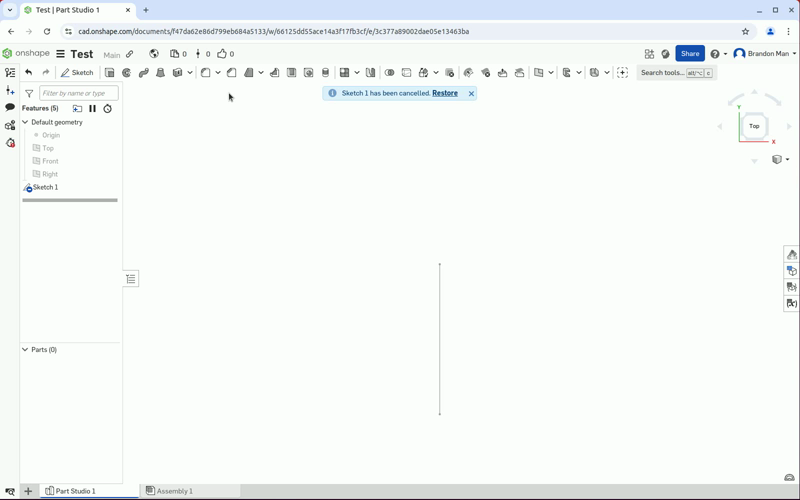
key(shift+s)
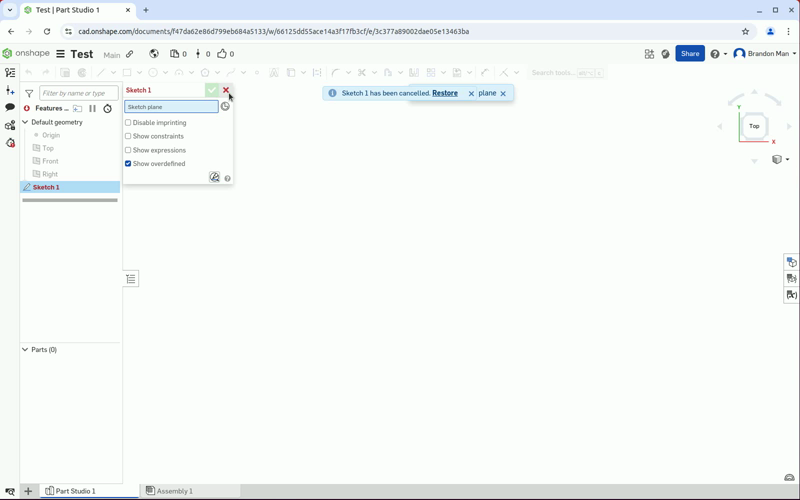
mouse_move(73, 150)
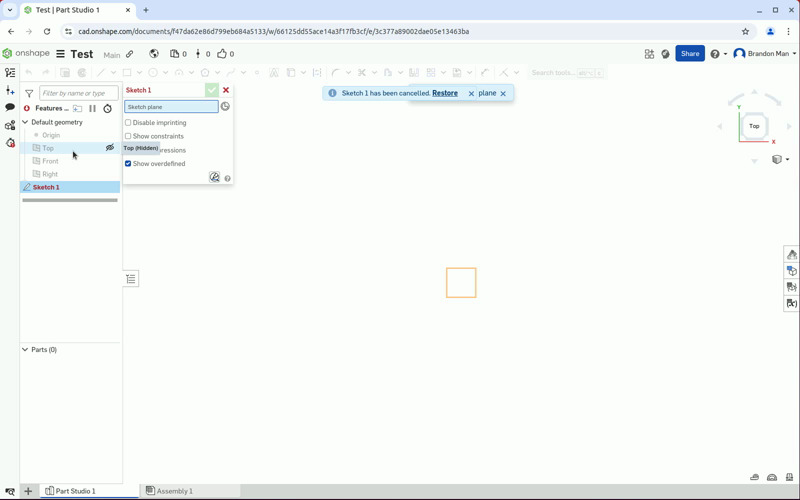
click(73, 150)
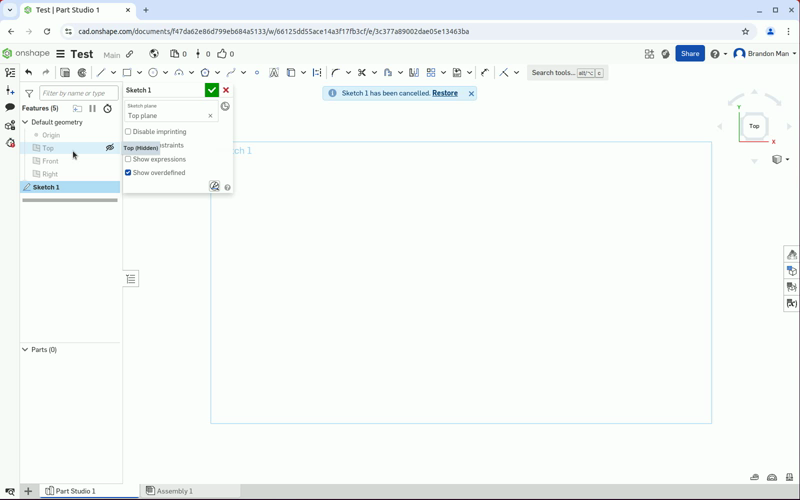
mouse_move(73, 352)
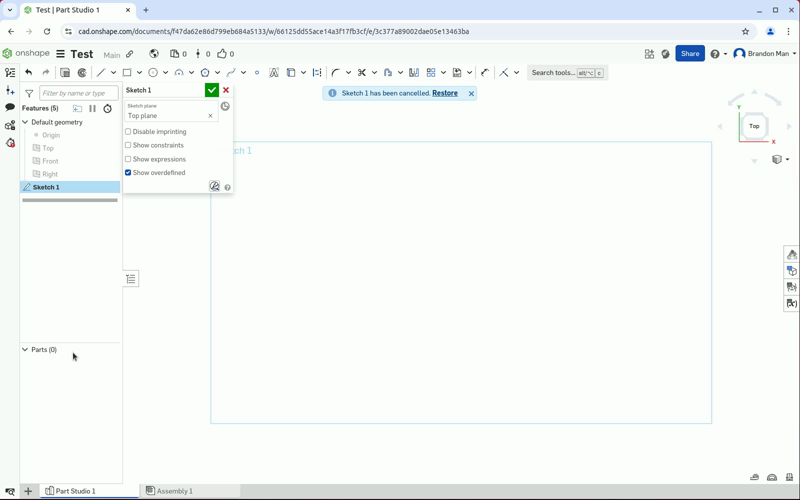
key(y)
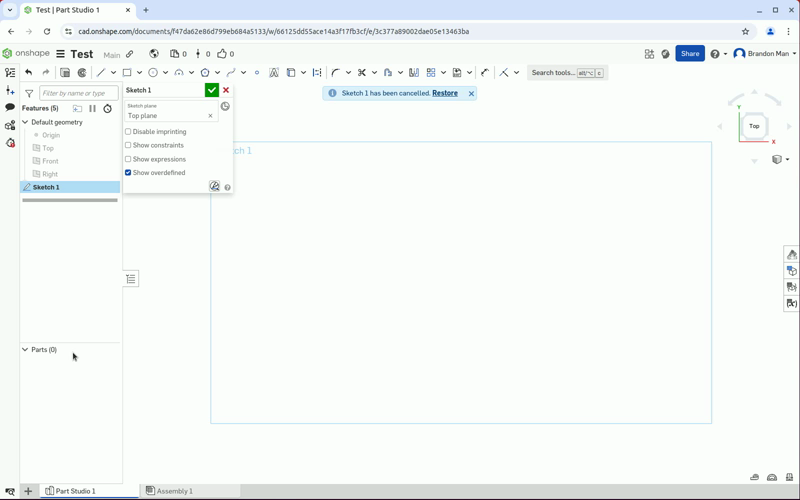
key(l)
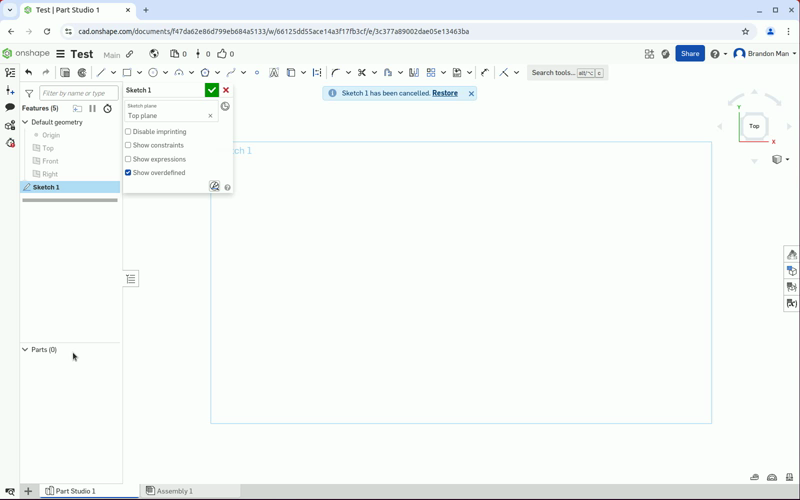
key_down(shift)
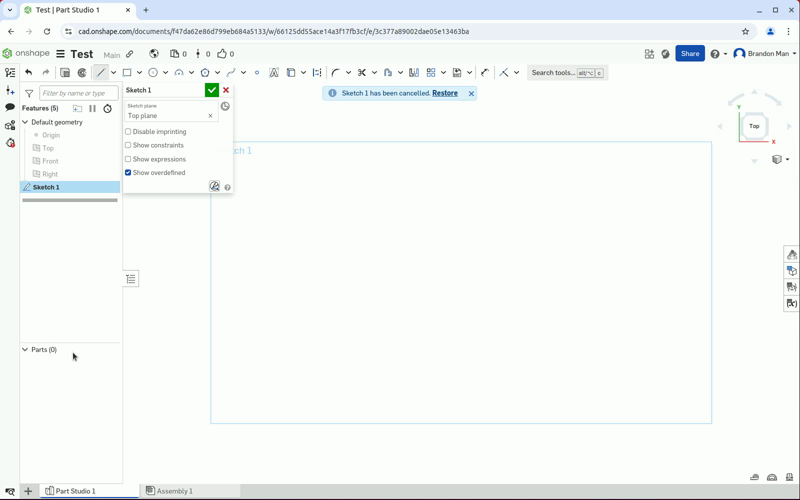
mouse_move(460, 282)
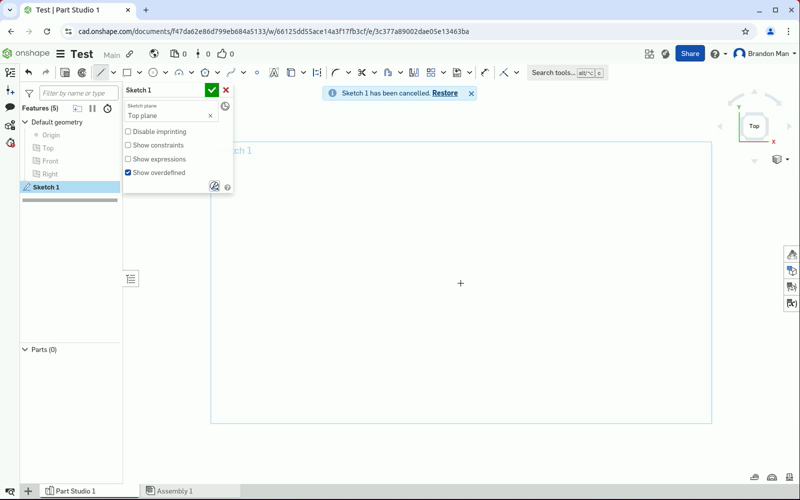
click(460, 282)
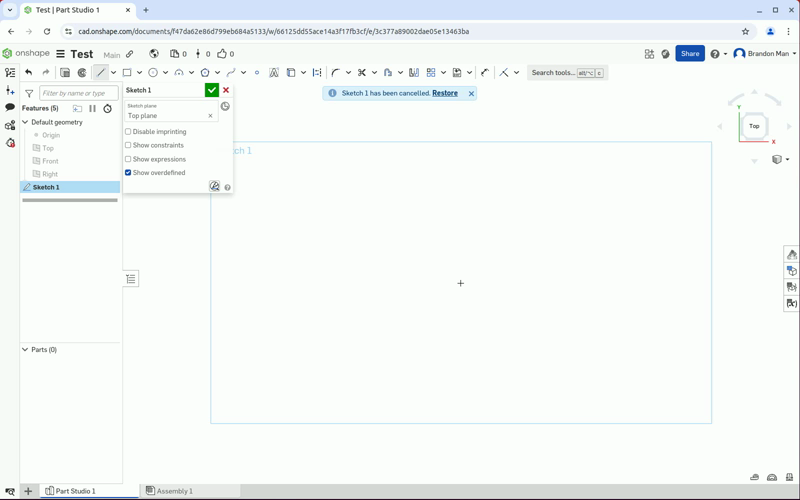
key_up(shift)
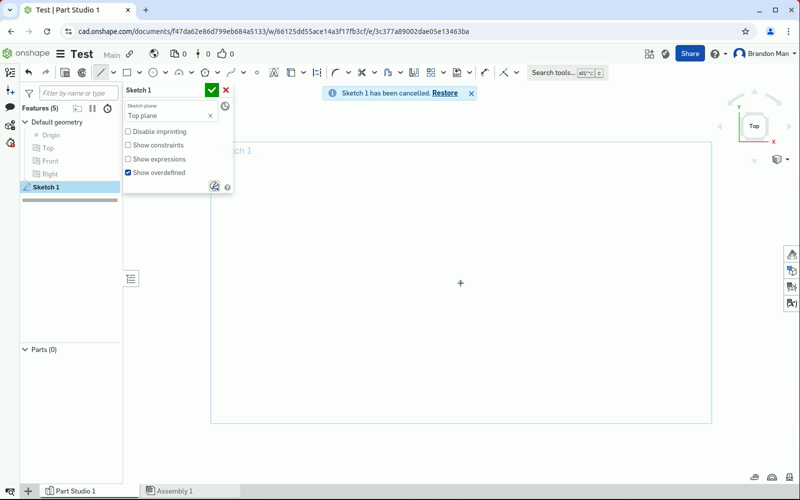
key_down(shift)
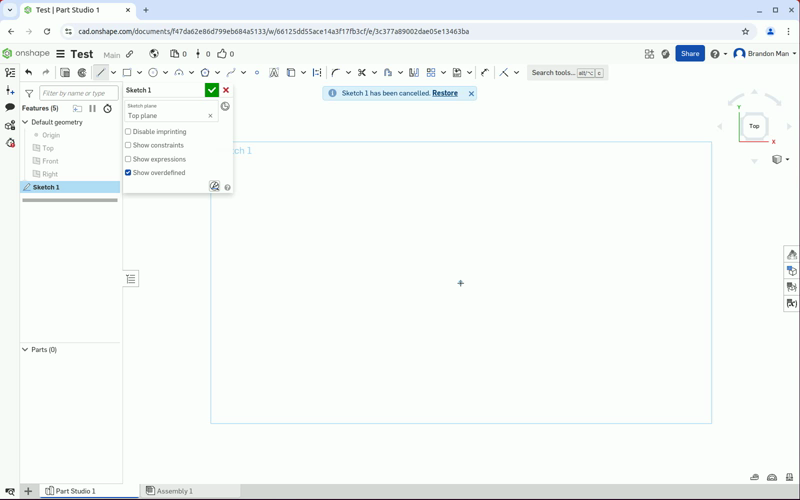
mouse_move(573, 282)
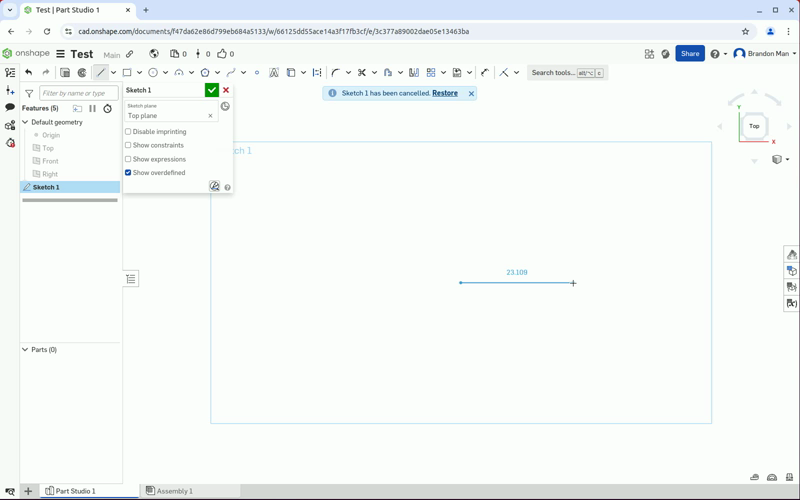
click(573, 282)
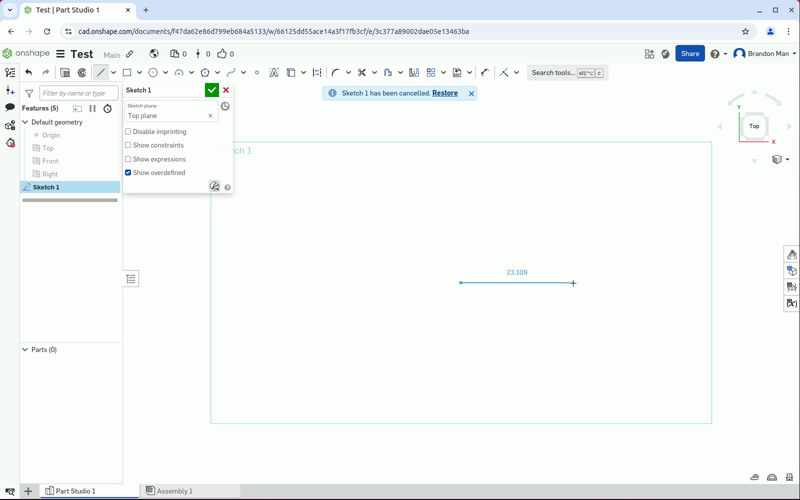
key_up(shift)
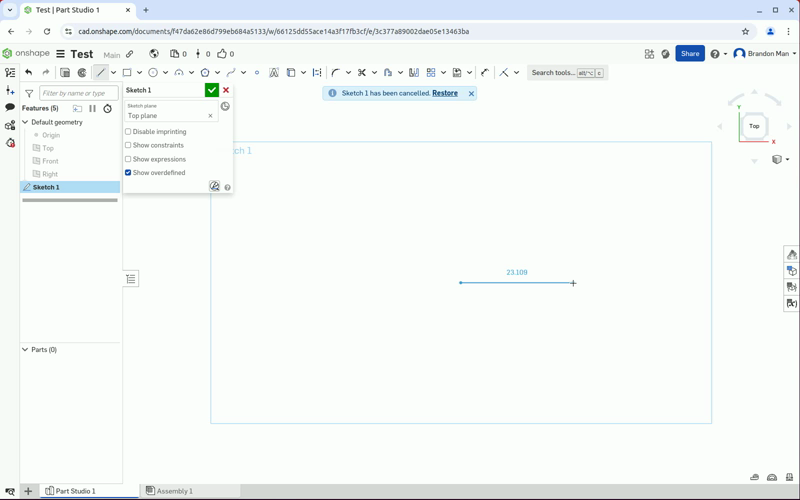
key_down(shift)
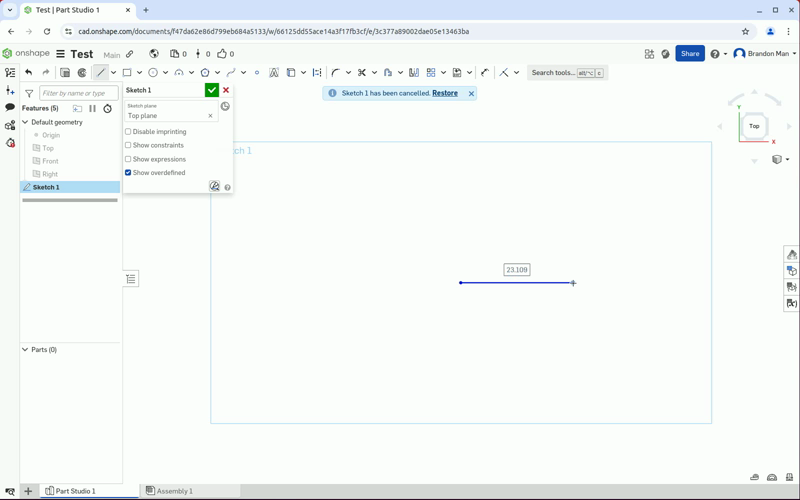
mouse_move(589, 282)
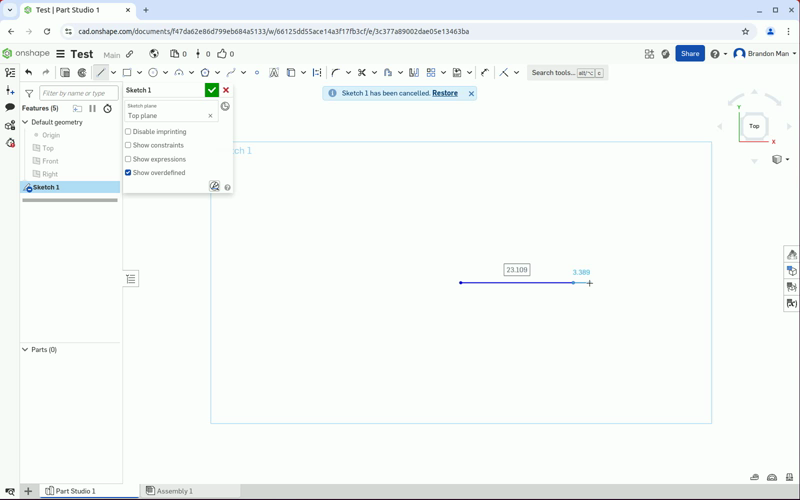
mouse_move(573, 281)
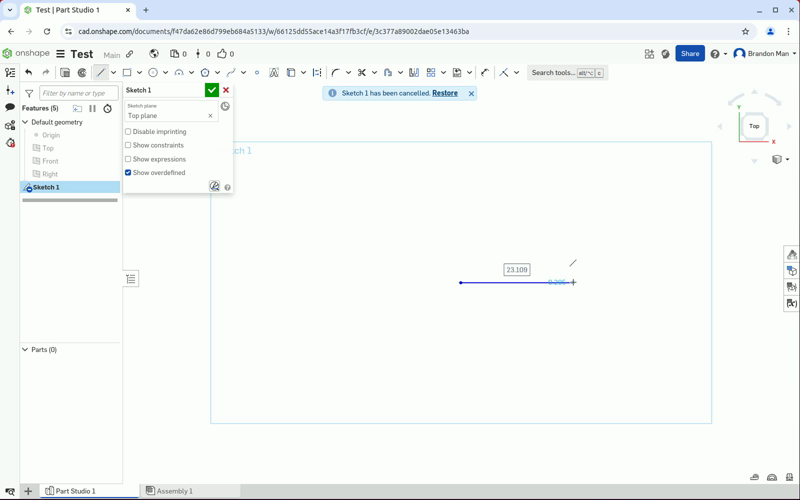
scroll(6)
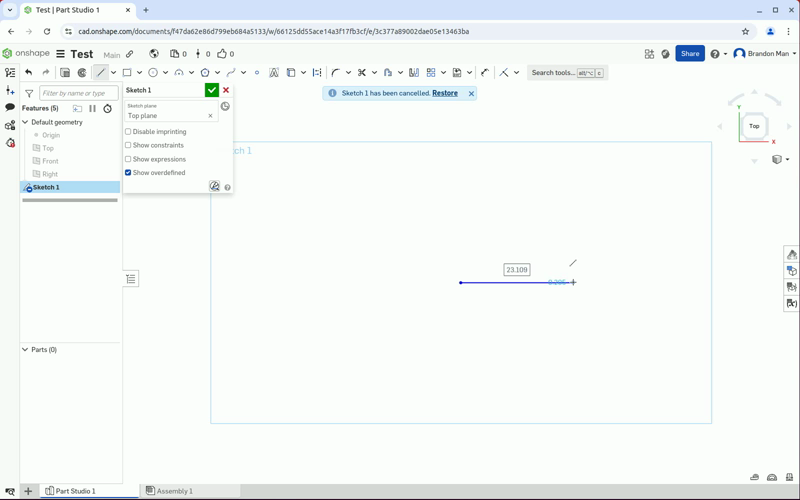
scroll(6)
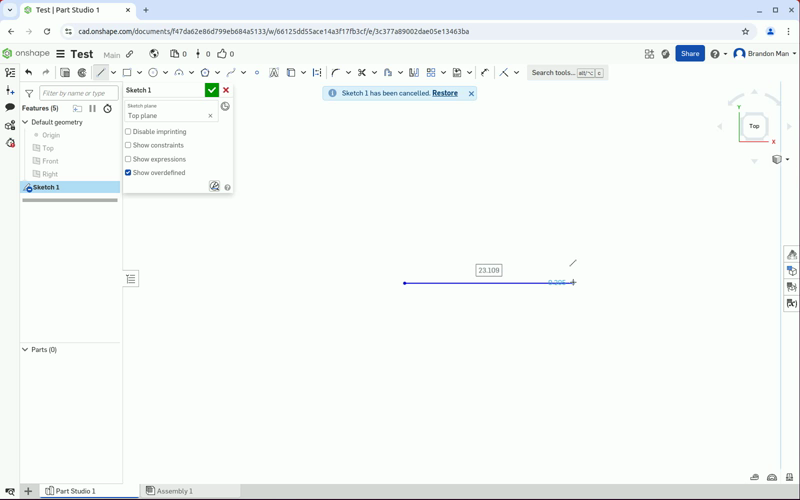
scroll(6)
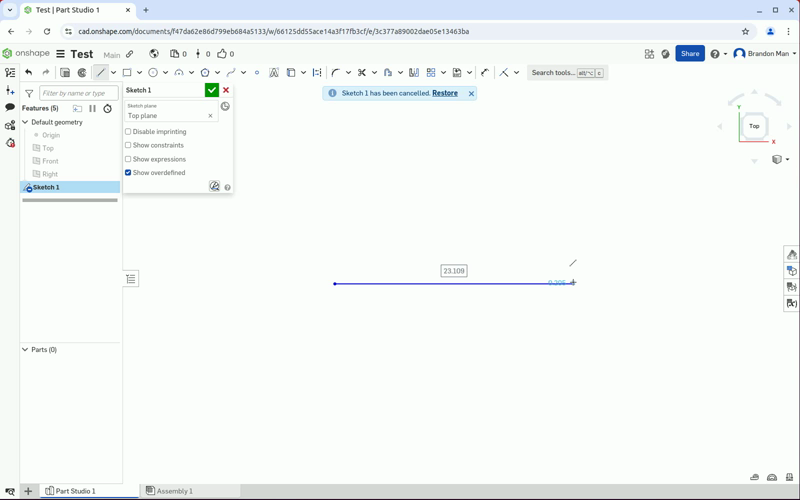
scroll(6)
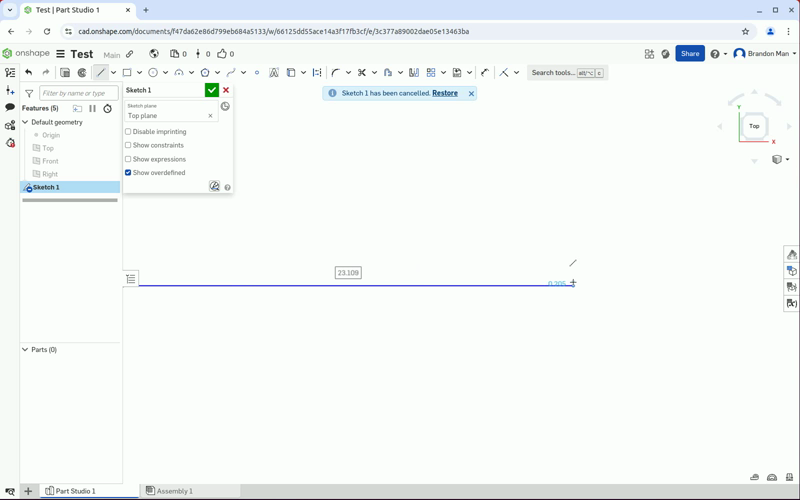
scroll(6)
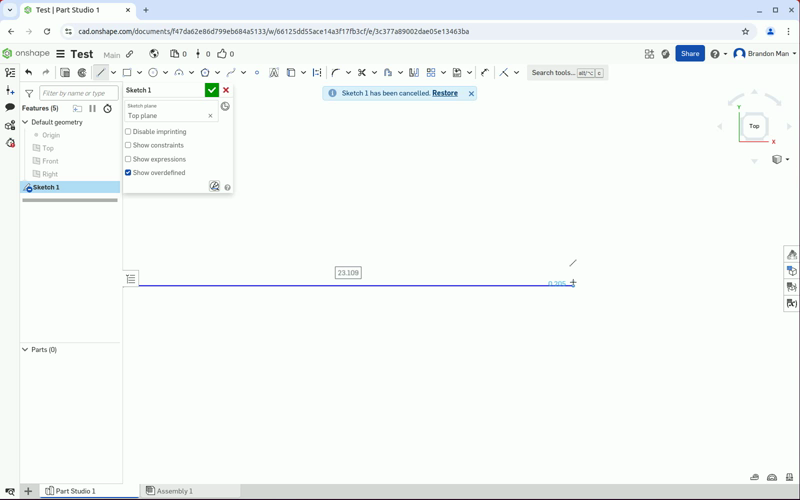
scroll(6)
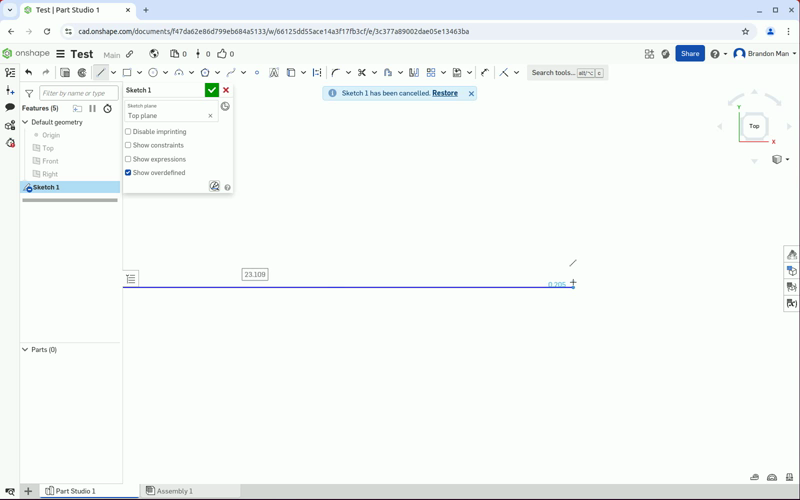
scroll(6)
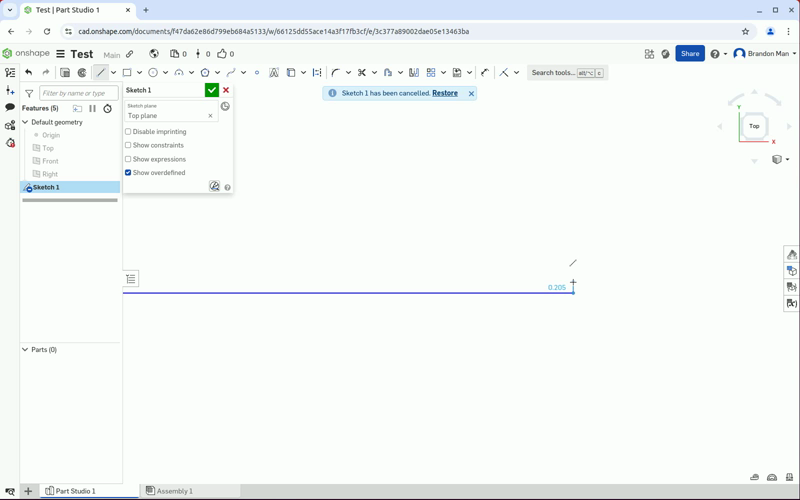
click(573, 281)
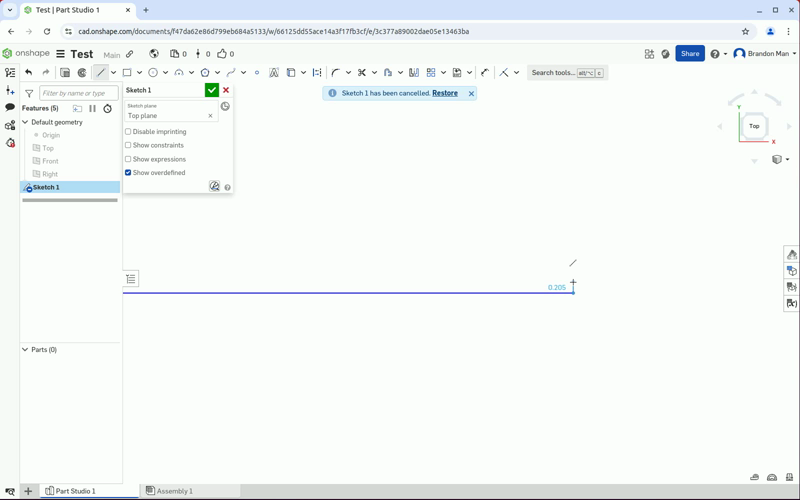
scroll(-6)
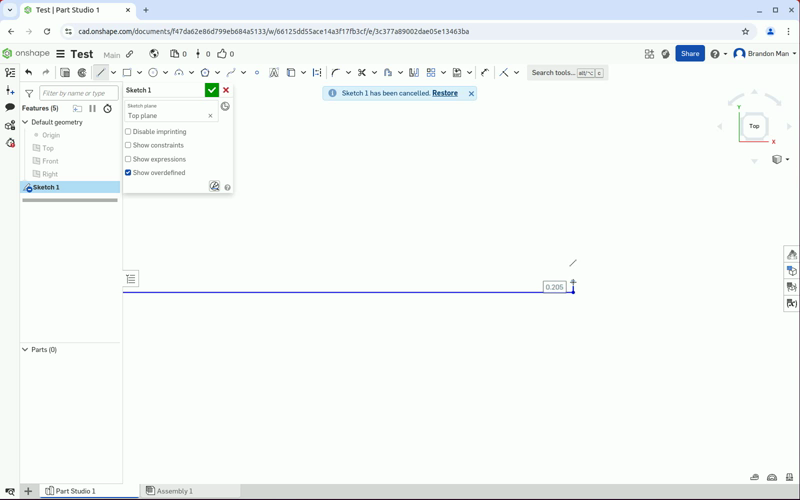
scroll(-6)
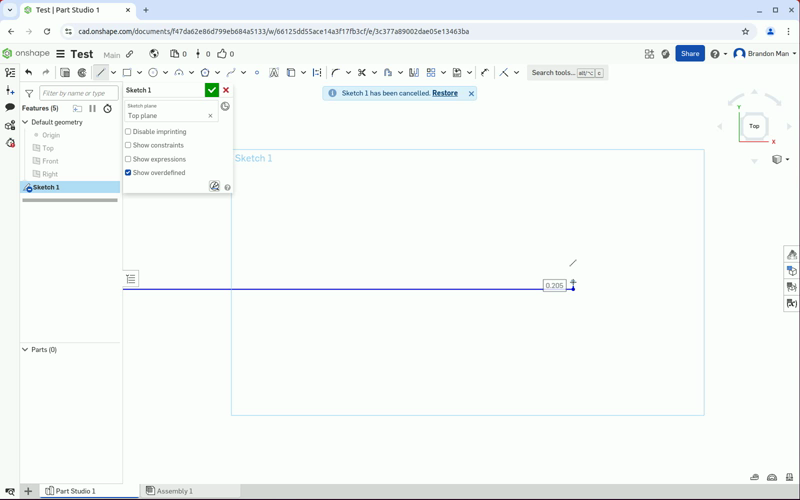
scroll(-6)
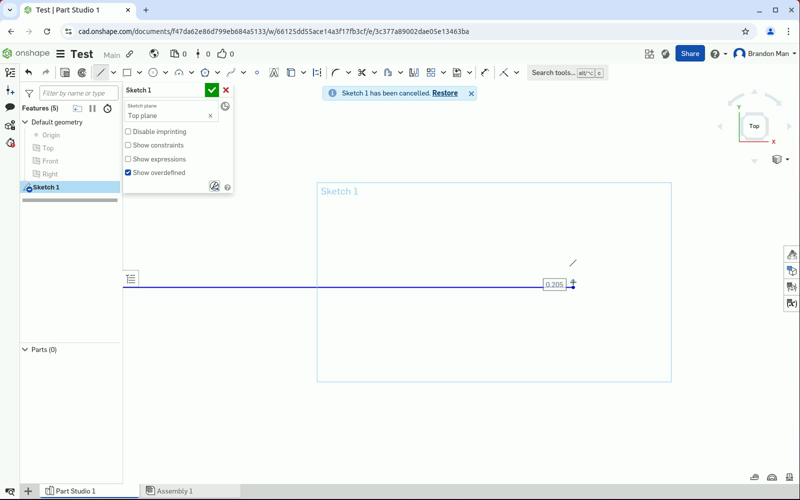
scroll(-6)
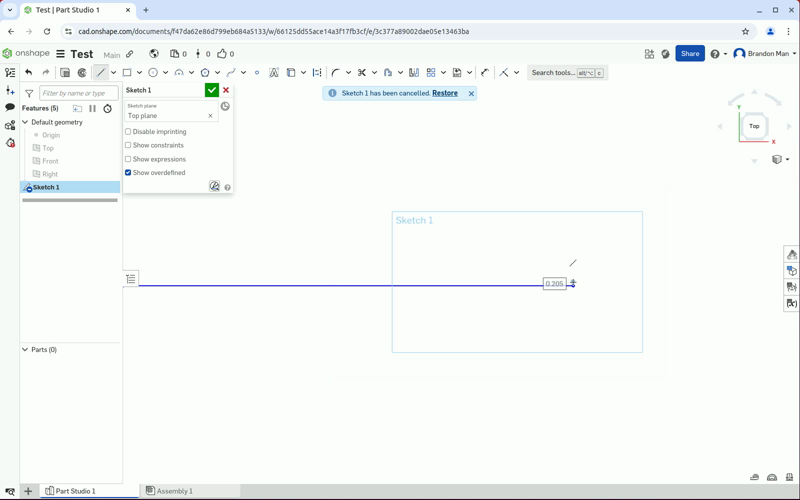
scroll(-6)
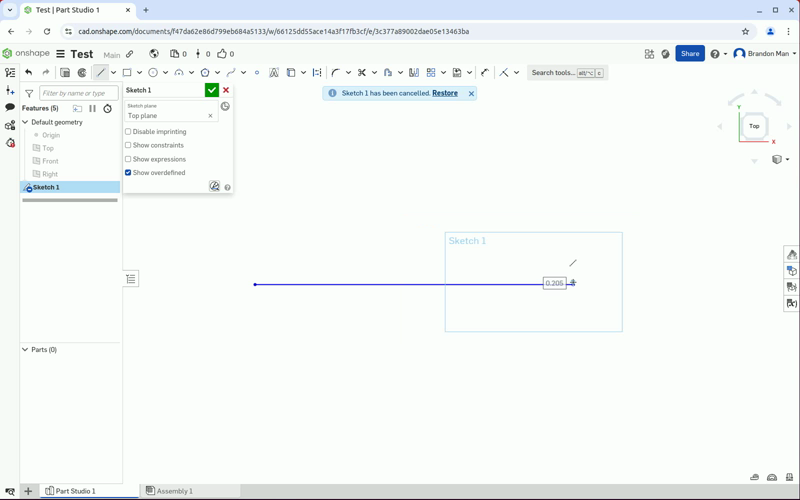
scroll(-6)
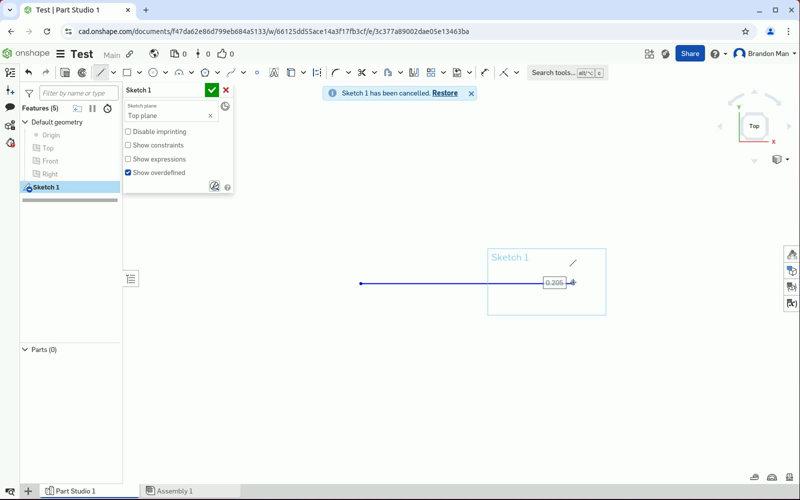
scroll(-6)
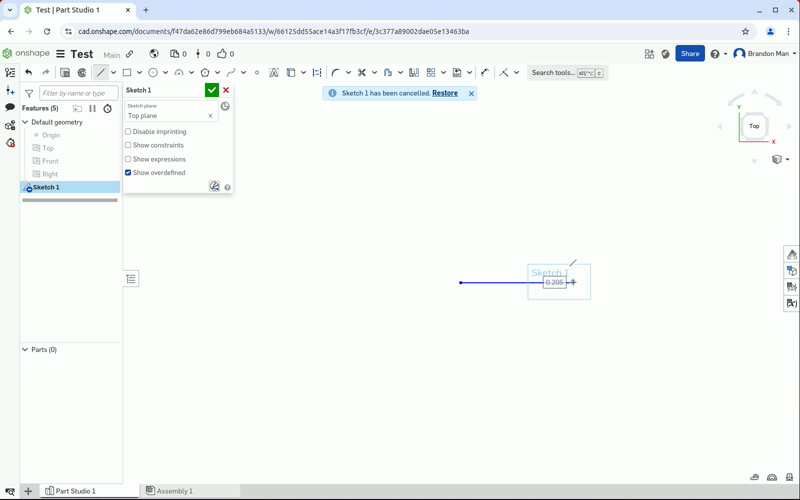
key_up(shift)
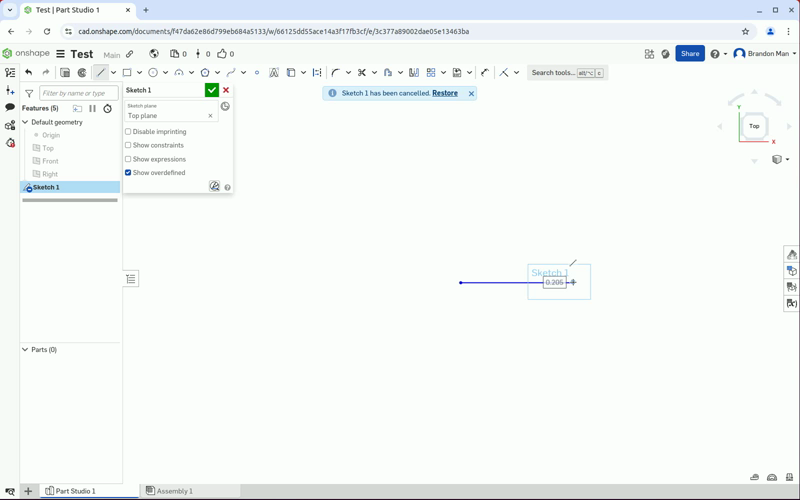
key_down(shift)
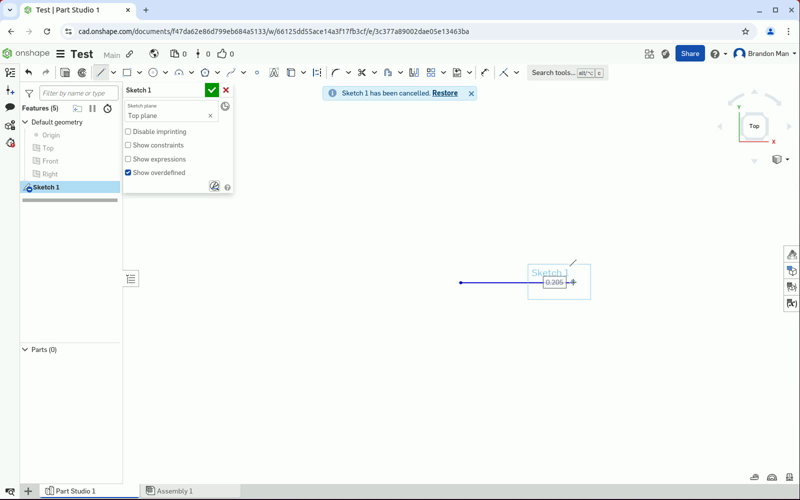
mouse_move(589, 281)
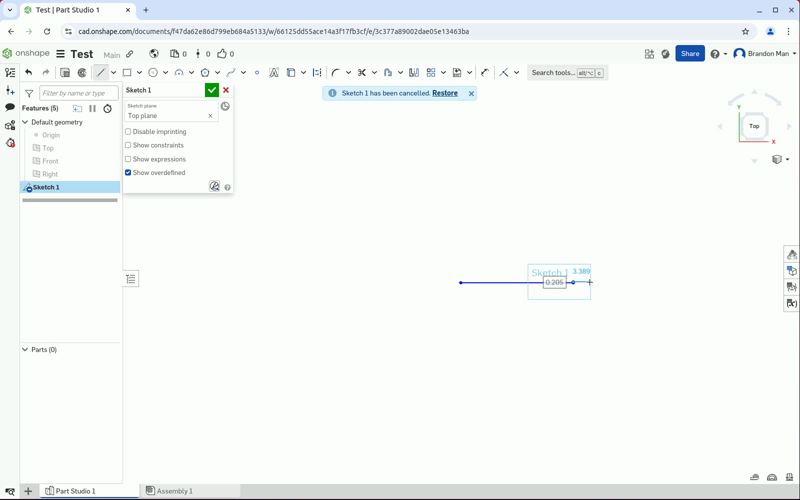
mouse_move(564, 281)
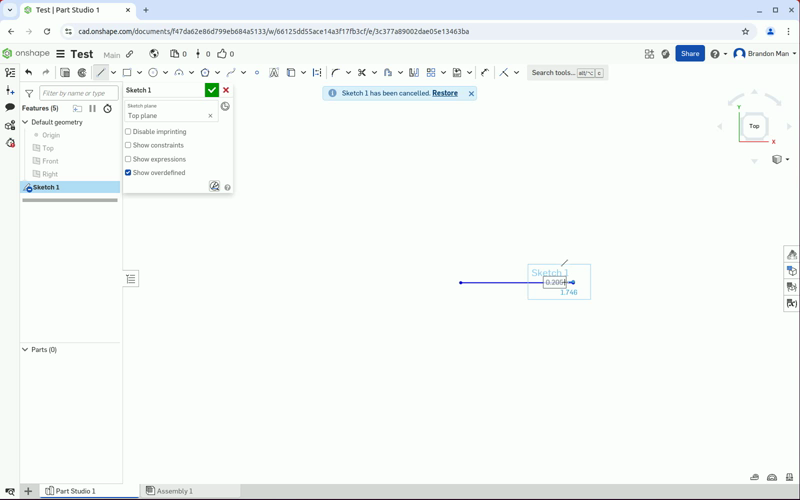
click(564, 281)
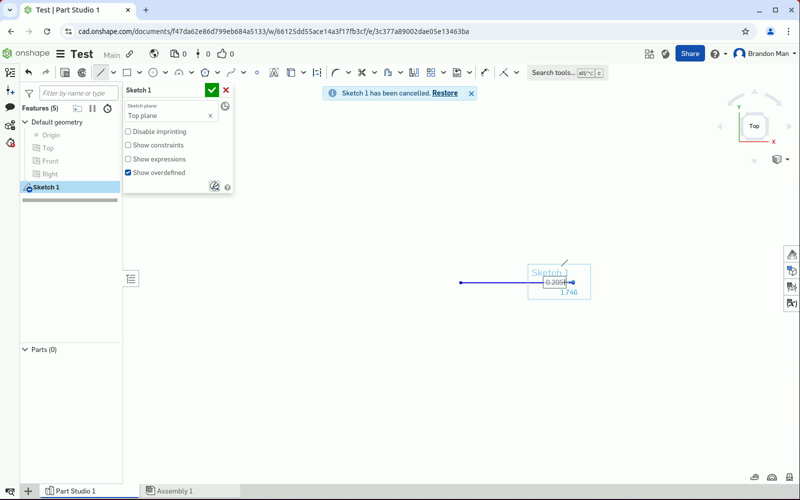
key_up(shift)
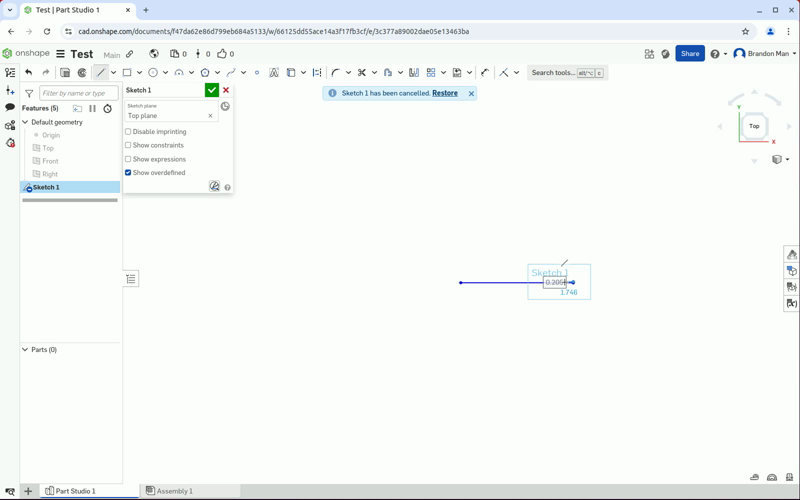
key_down(shift)
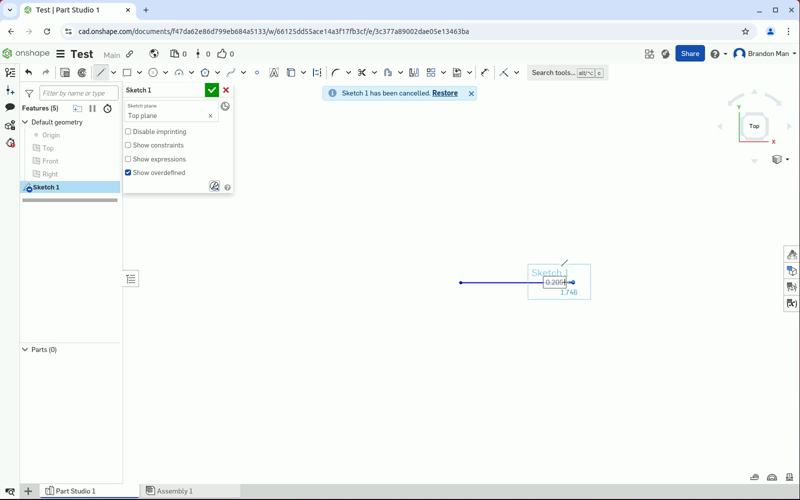
mouse_move(589, 281)
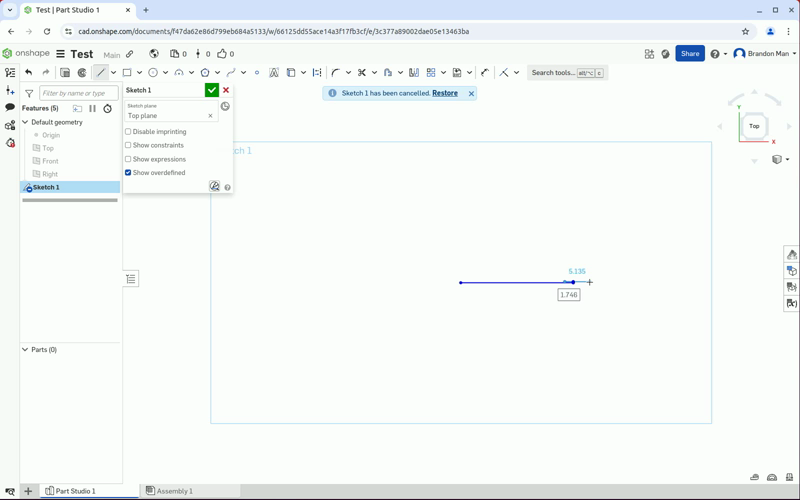
mouse_move(564, 223)
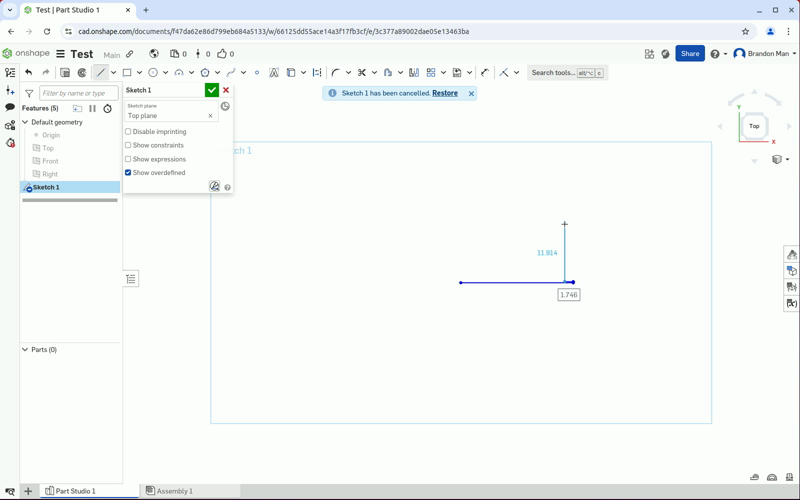
click(564, 223)
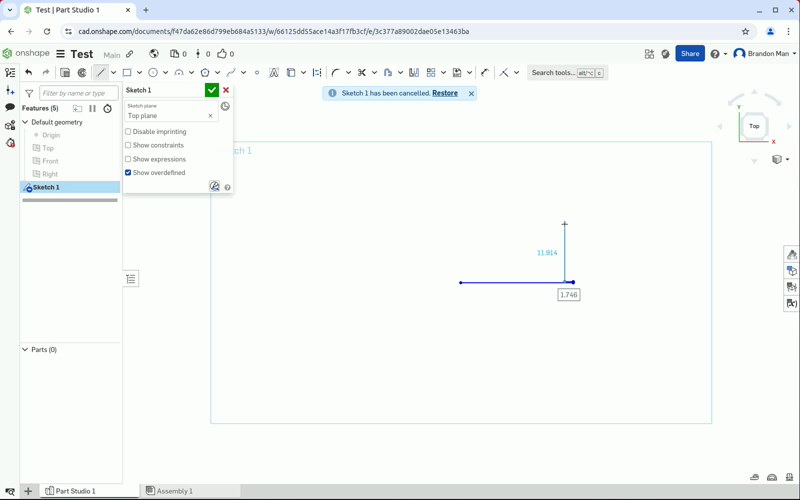
key_up(shift)
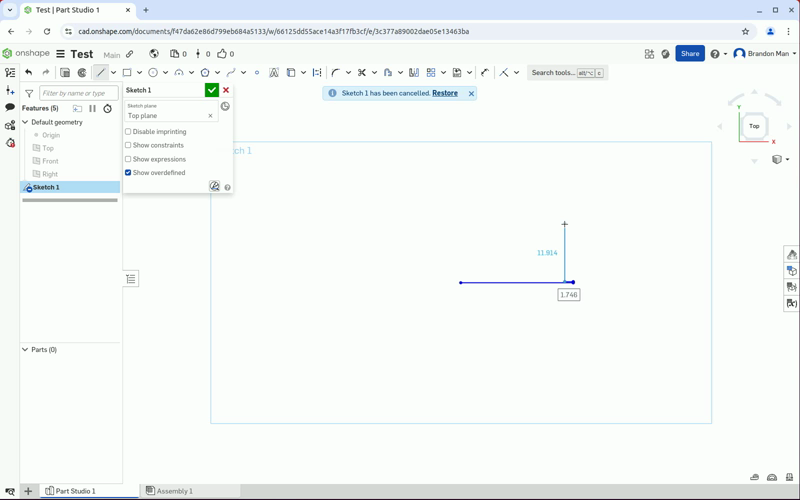
key_down(shift)
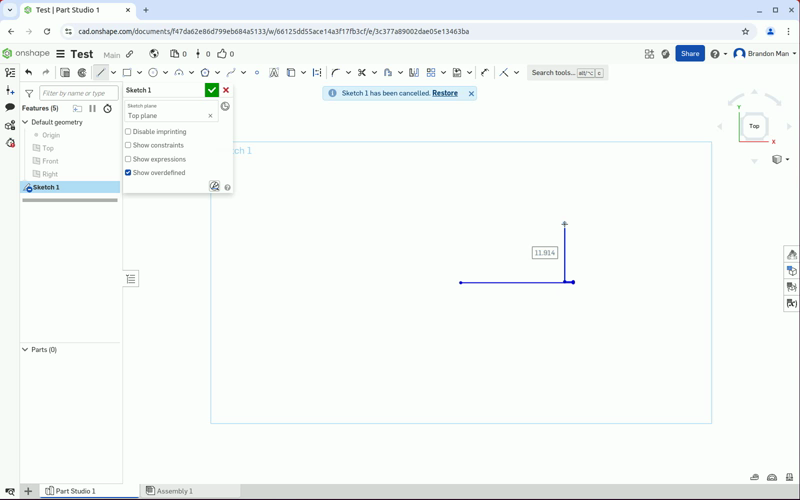
mouse_move(589, 223)
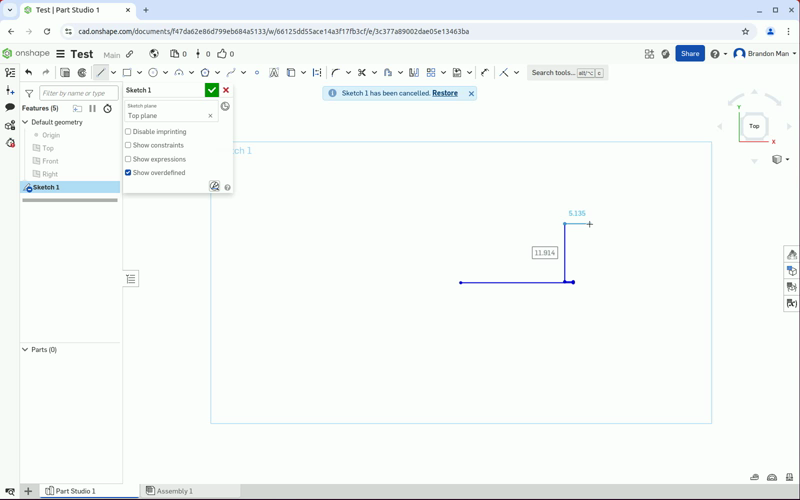
mouse_move(573, 223)
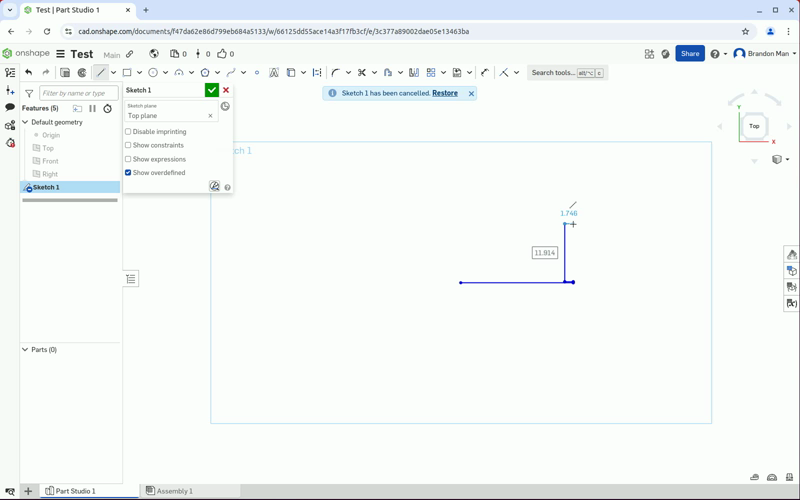
click(573, 223)
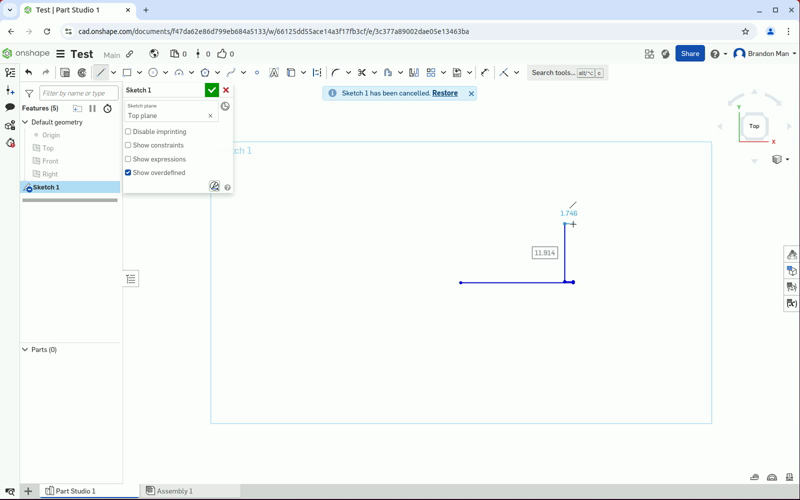
key_up(shift)
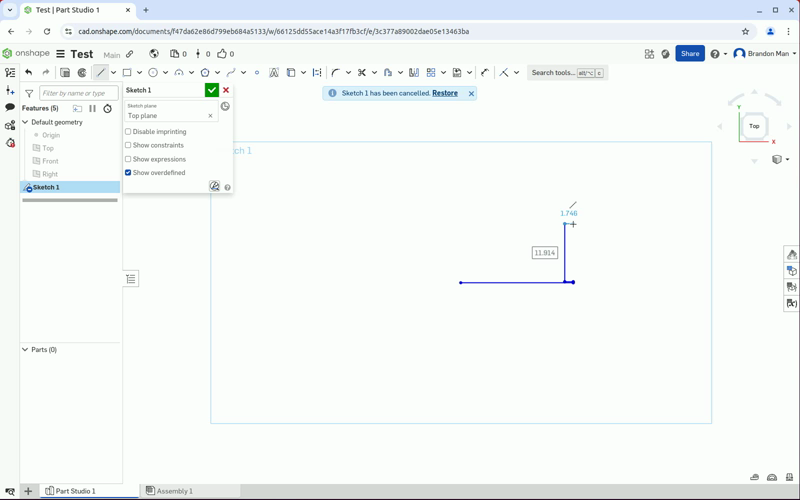
key_down(shift)
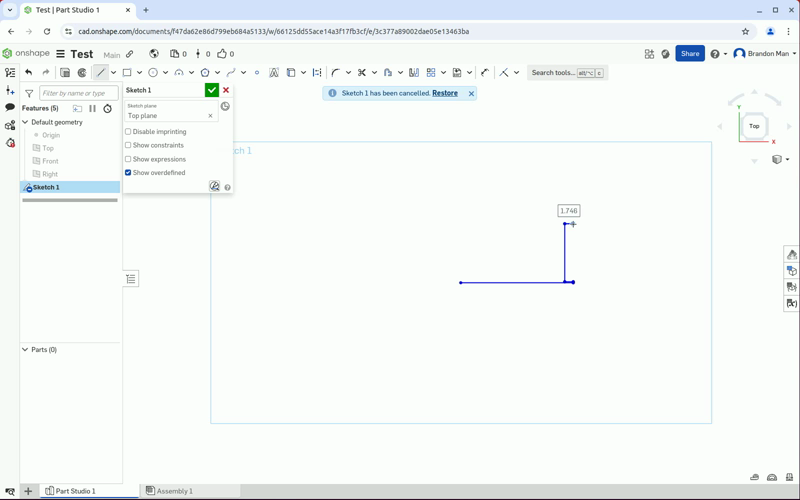
mouse_move(589, 223)
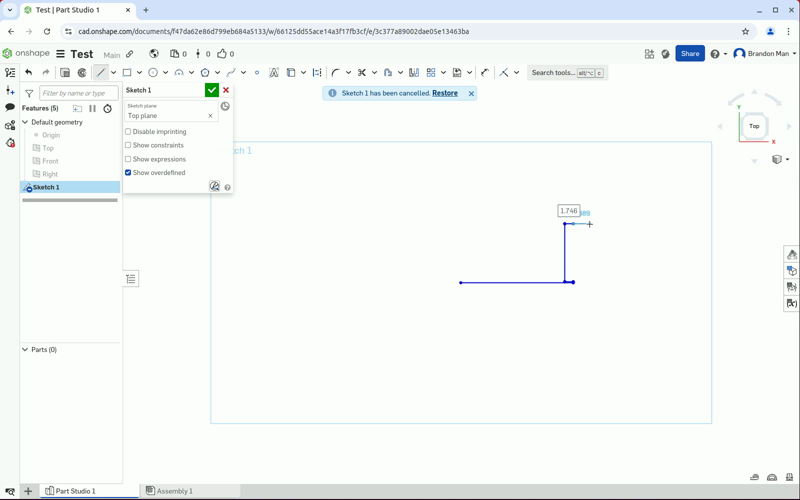
mouse_move(573, 222)
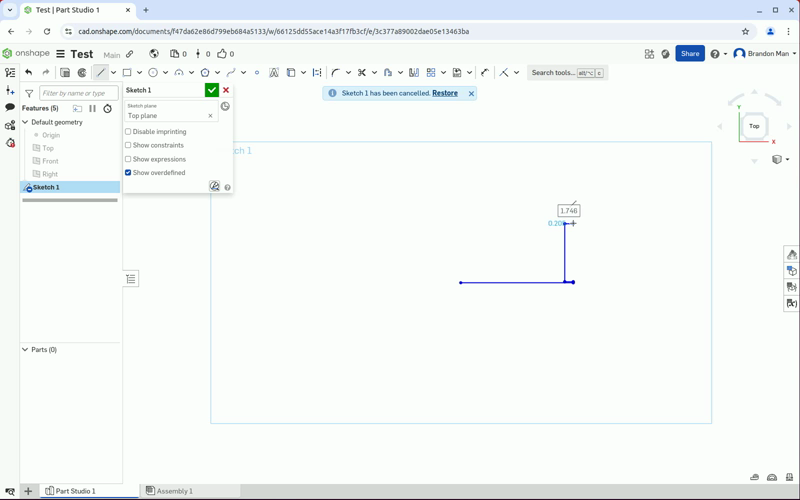
scroll(6)
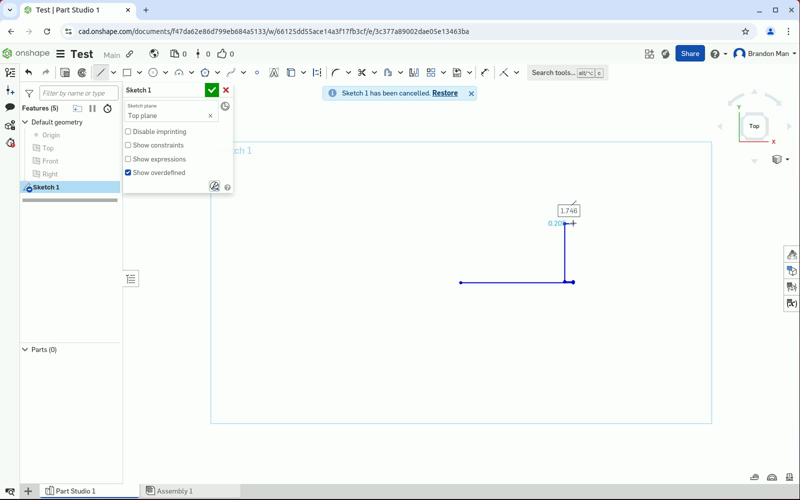
scroll(6)
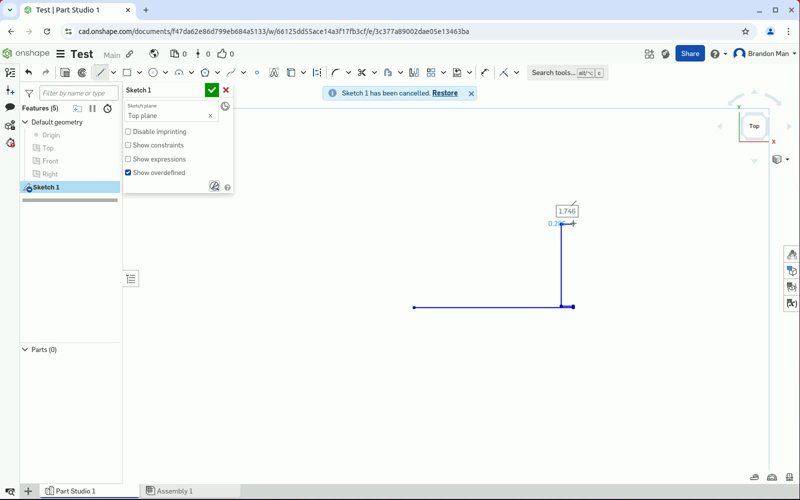
scroll(6)
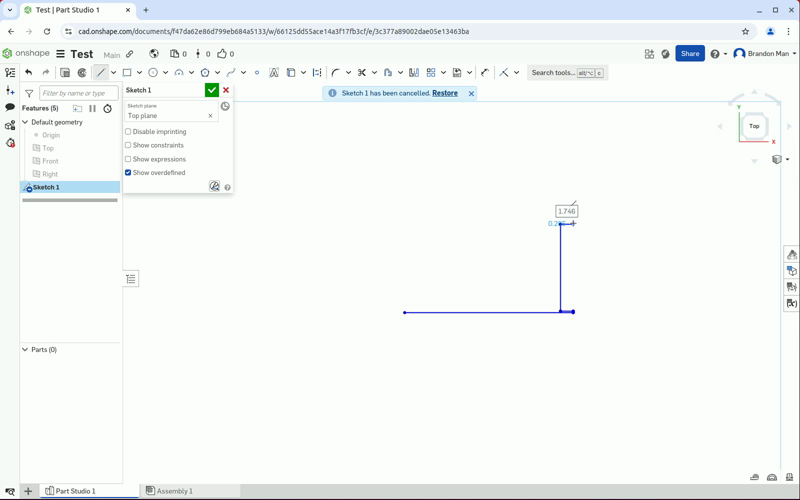
scroll(6)
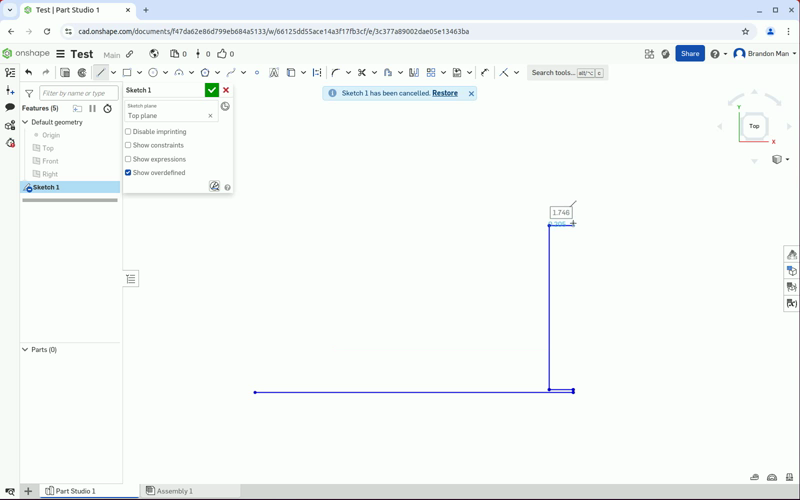
scroll(6)
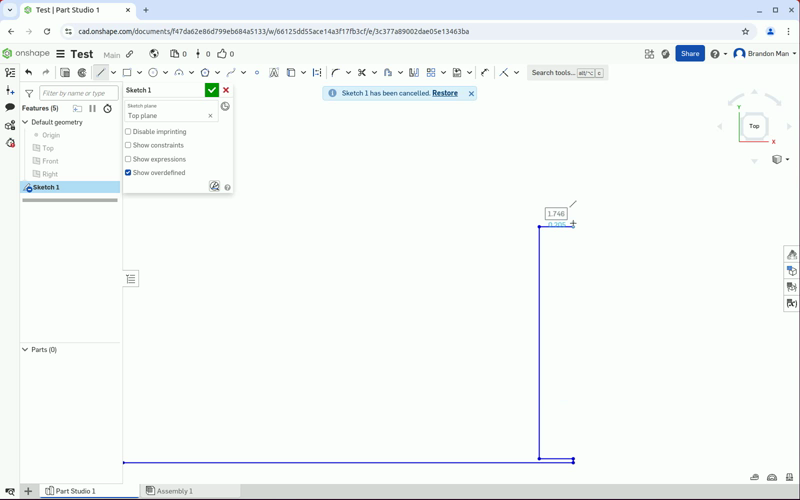
scroll(6)
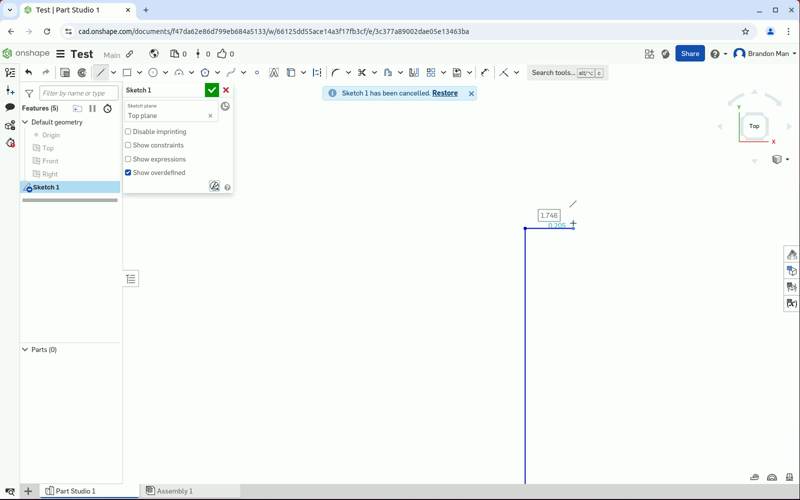
scroll(6)
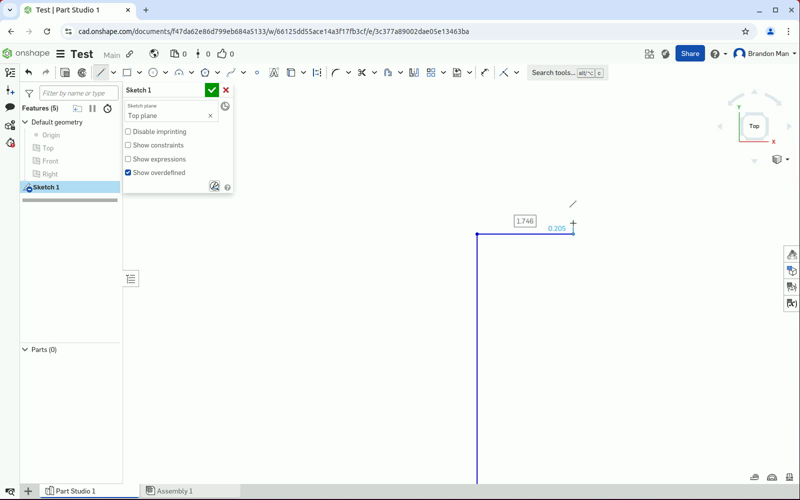
click(573, 222)
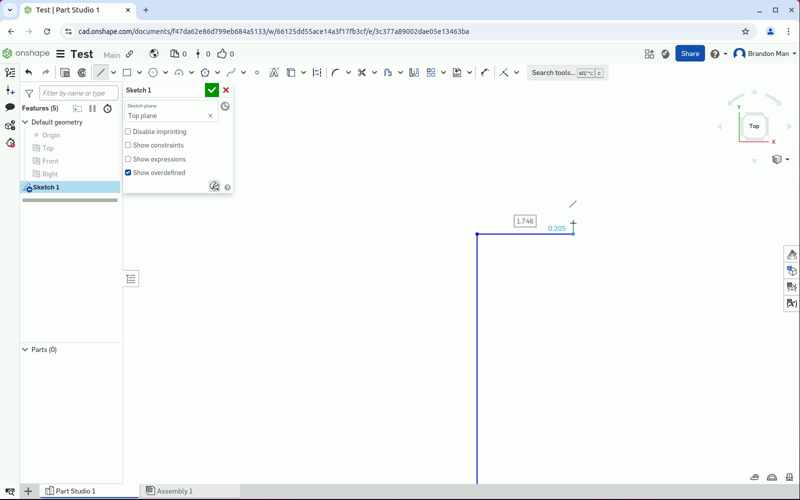
scroll(-6)
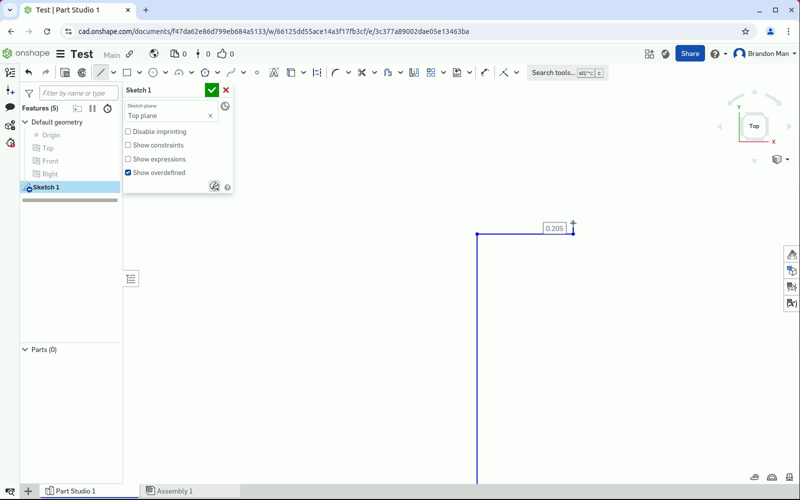
scroll(-6)
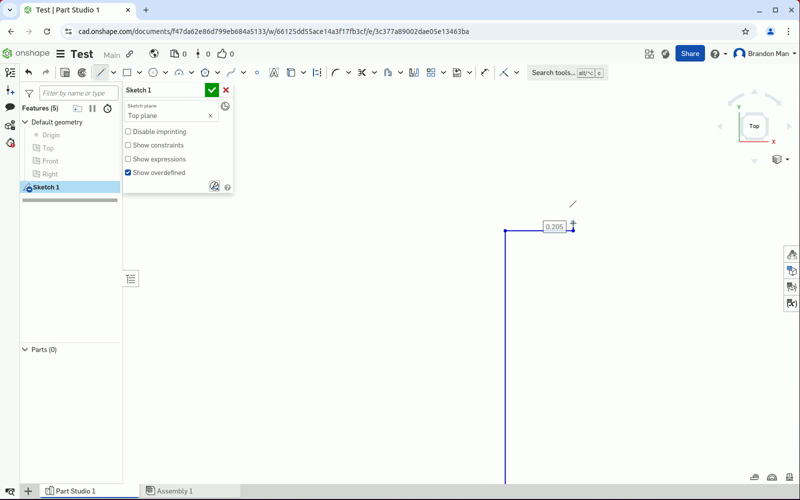
scroll(-6)
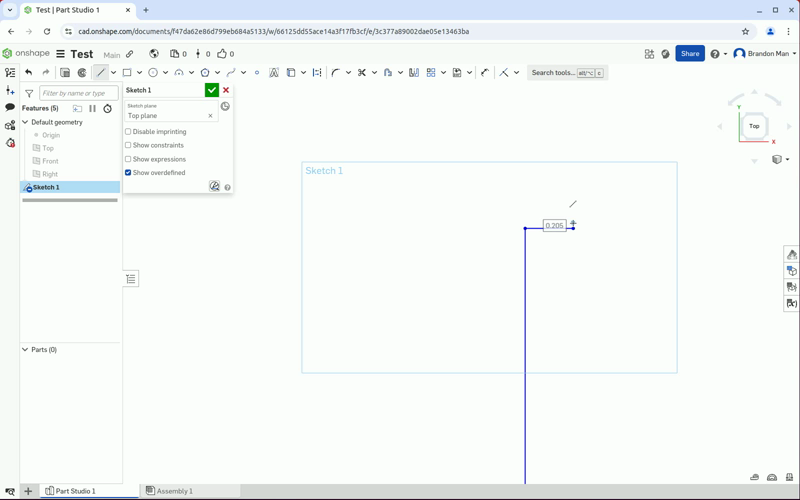
scroll(-6)
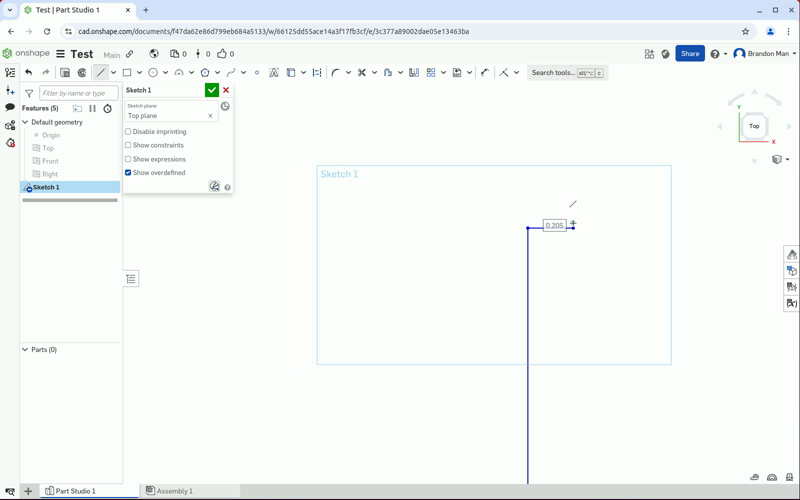
scroll(-6)
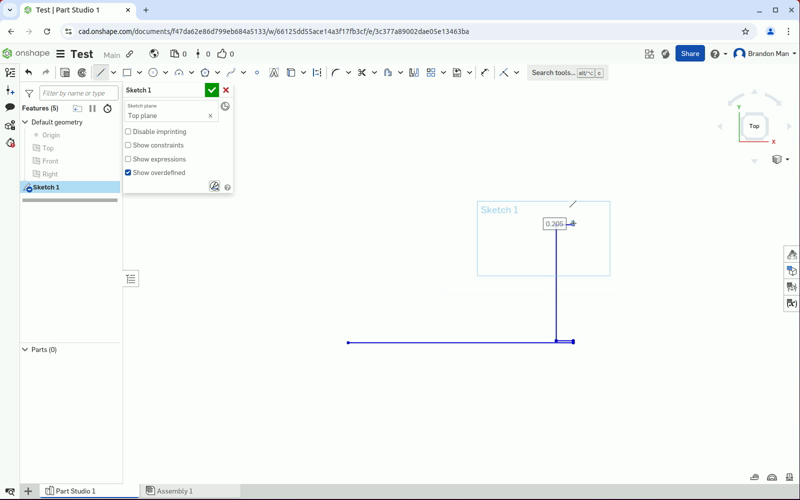
scroll(-6)
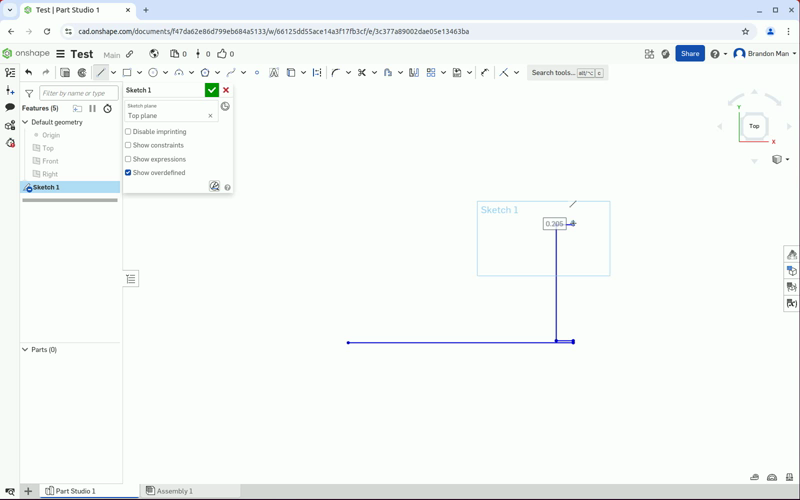
scroll(-6)
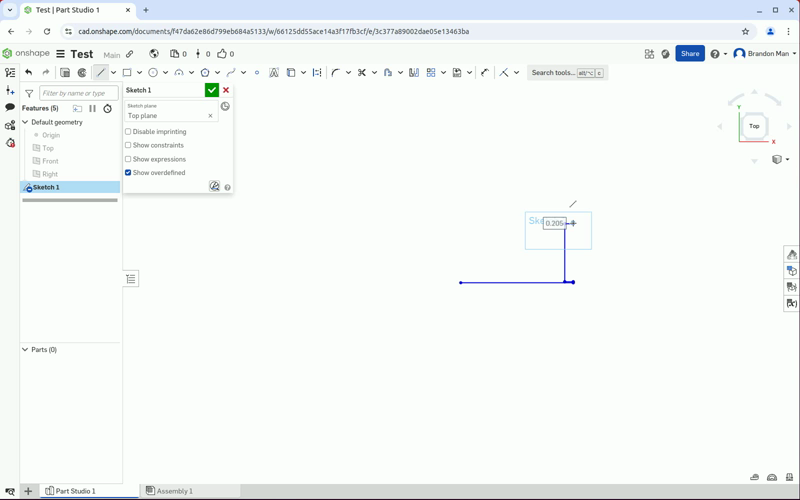
key_up(shift)
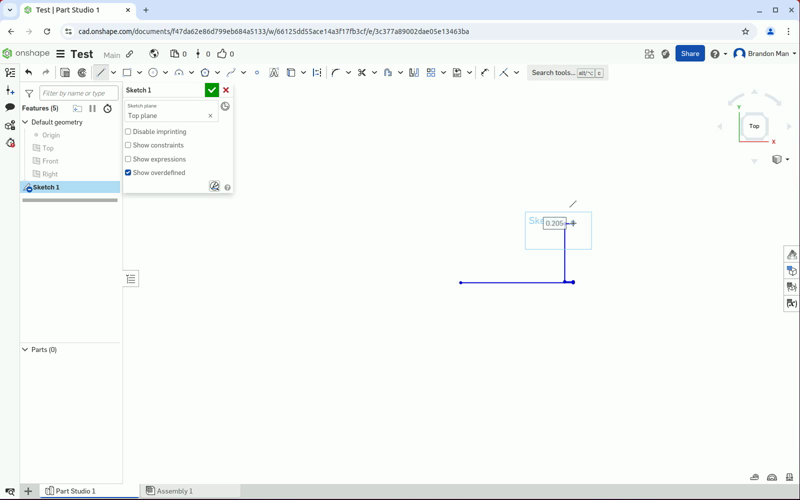
key_down(shift)
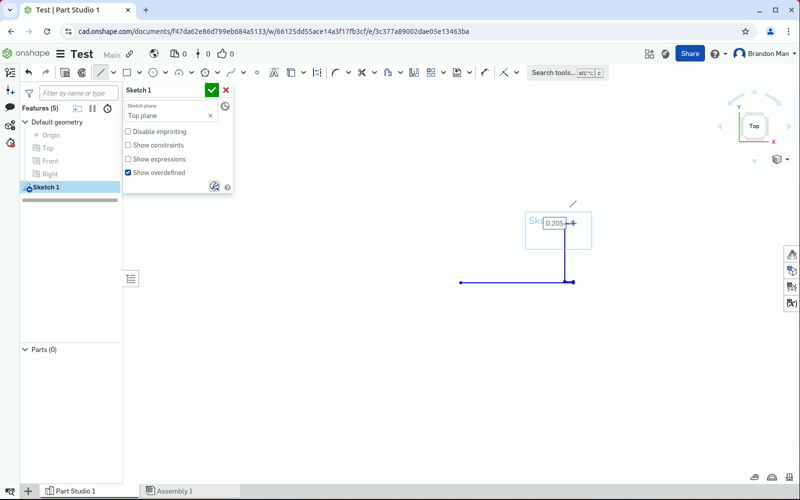
mouse_move(460, 222)
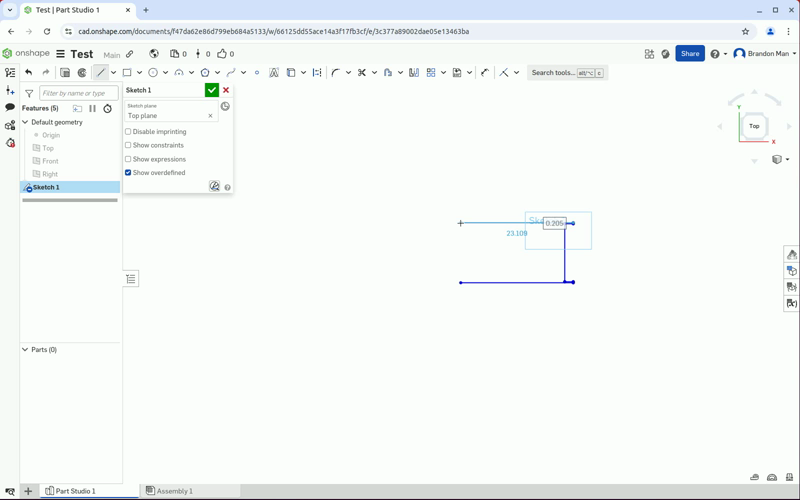
click(460, 222)
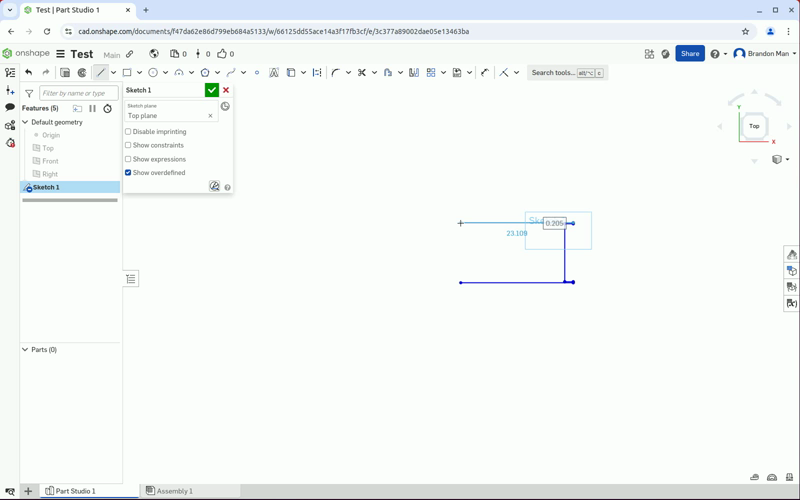
key_up(shift)
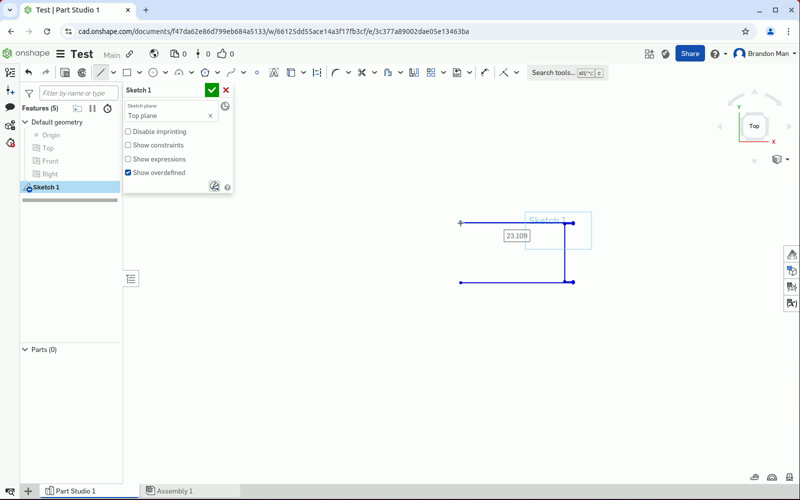
key_down(shift)
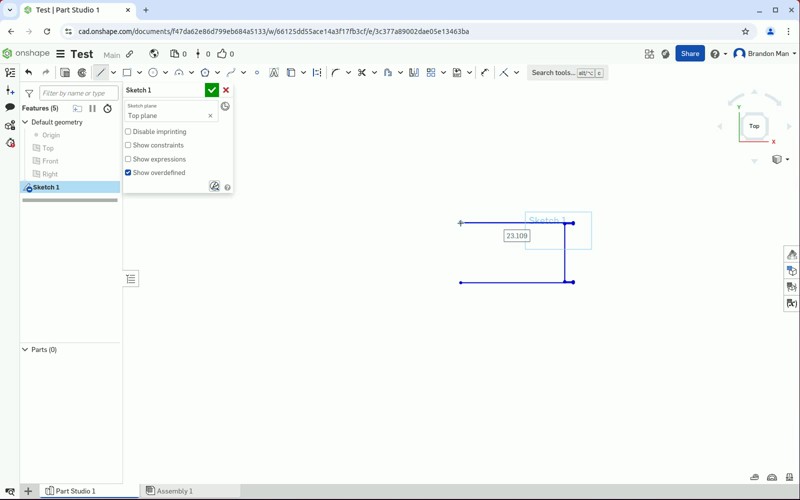
mouse_move(460, 282)
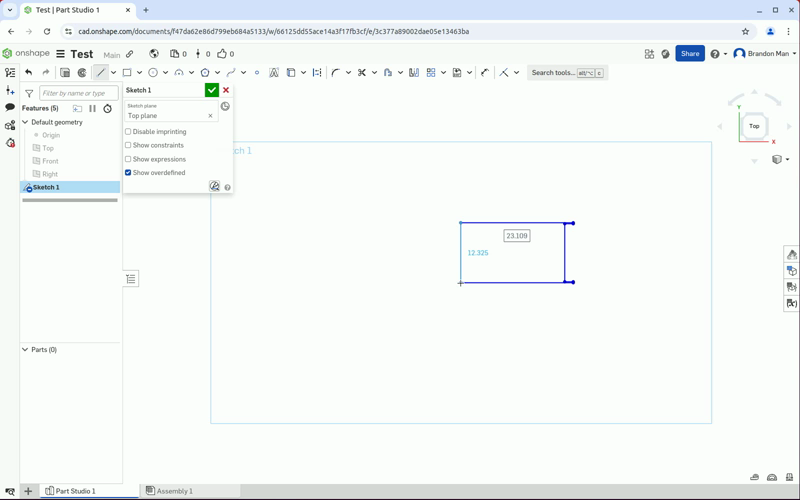
key_up(shift)
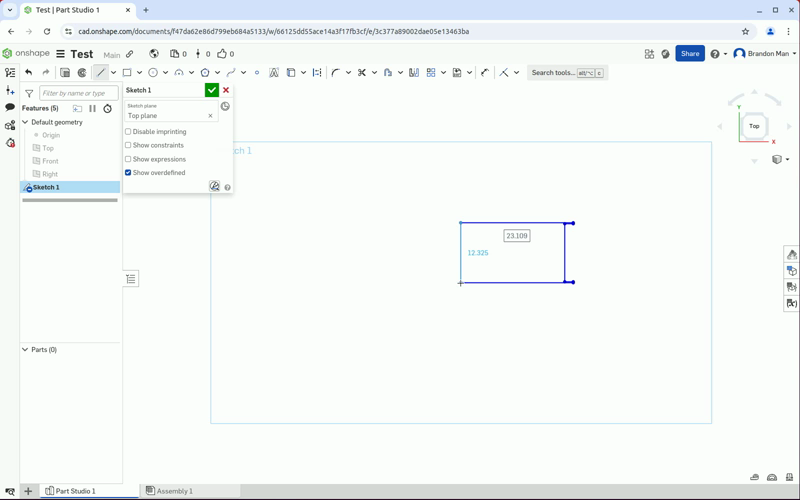
click(460, 282)
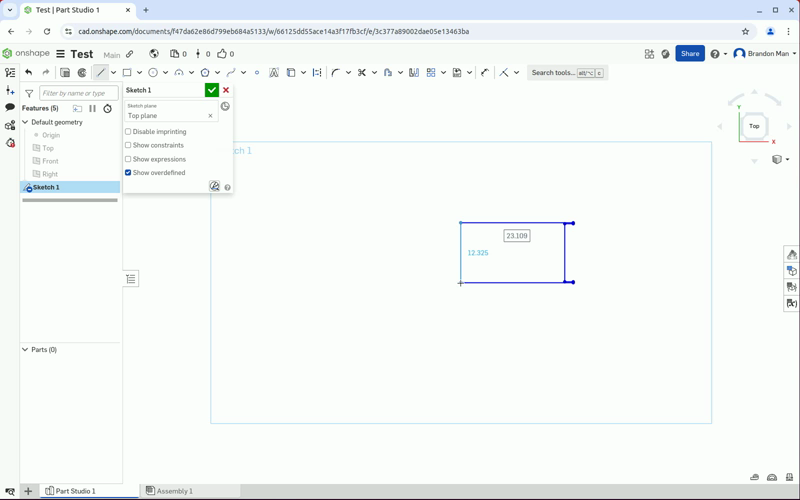
key(esc)
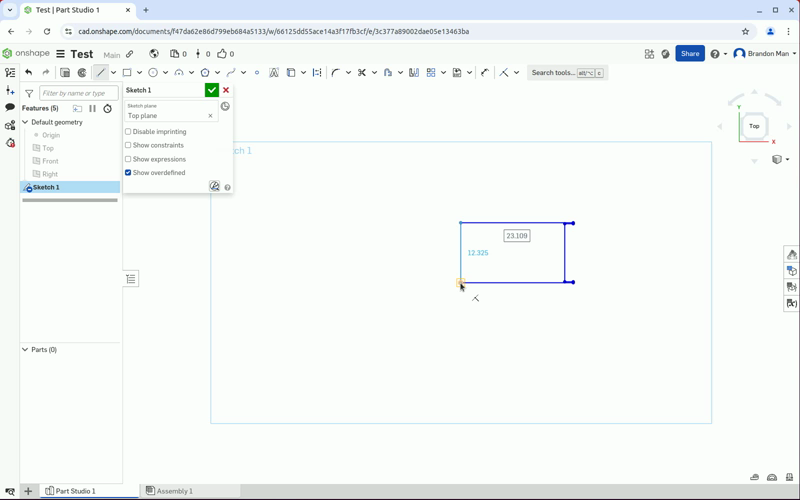
mouse_move(515, 227)
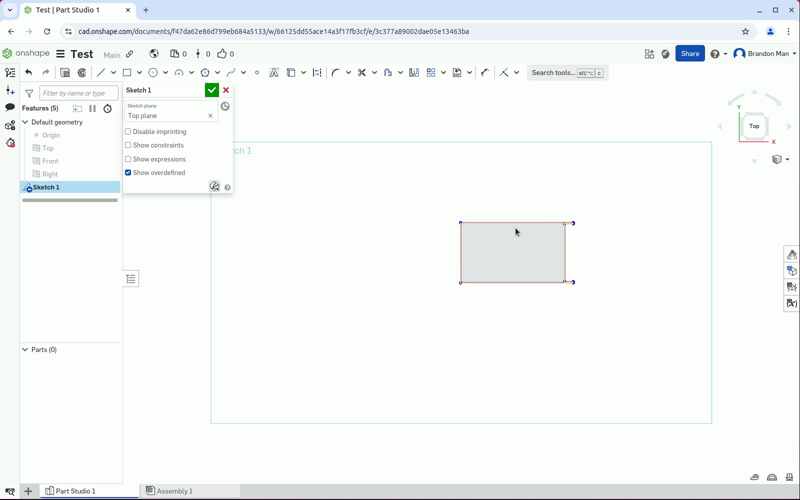
click(515, 227)
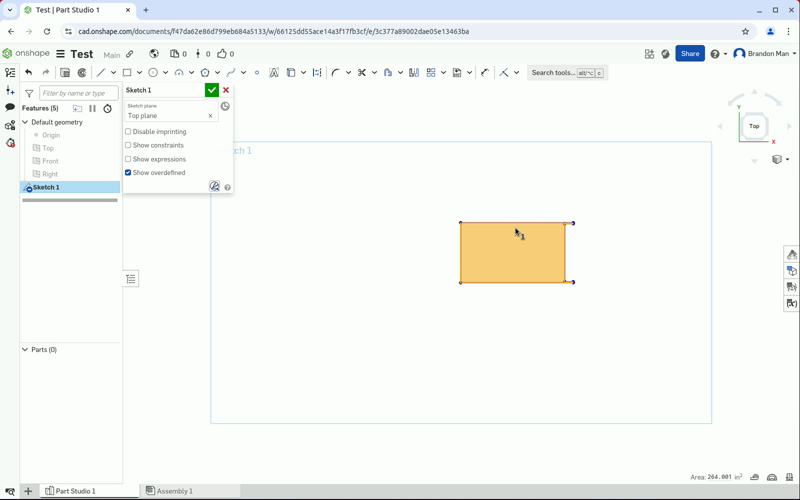
mouse_move(73, 352)
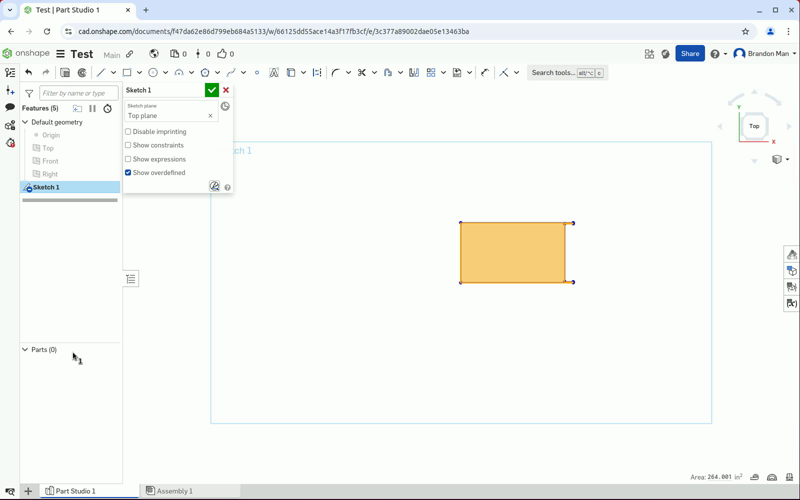
key(shift+y)
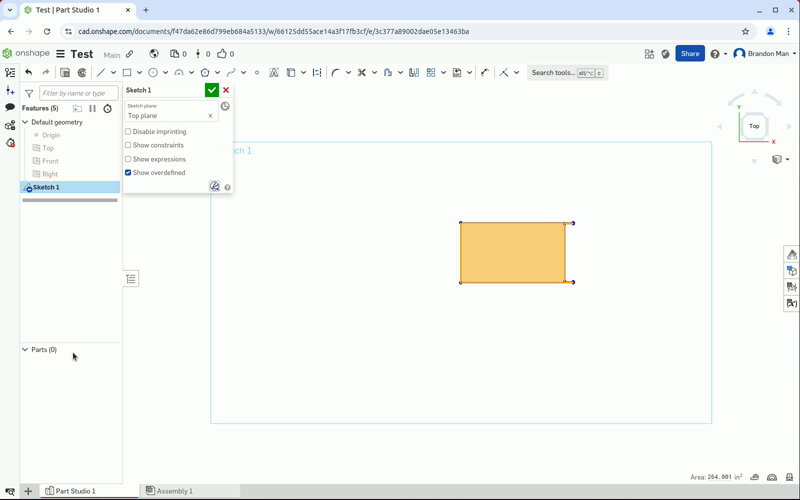
key(shift+e)
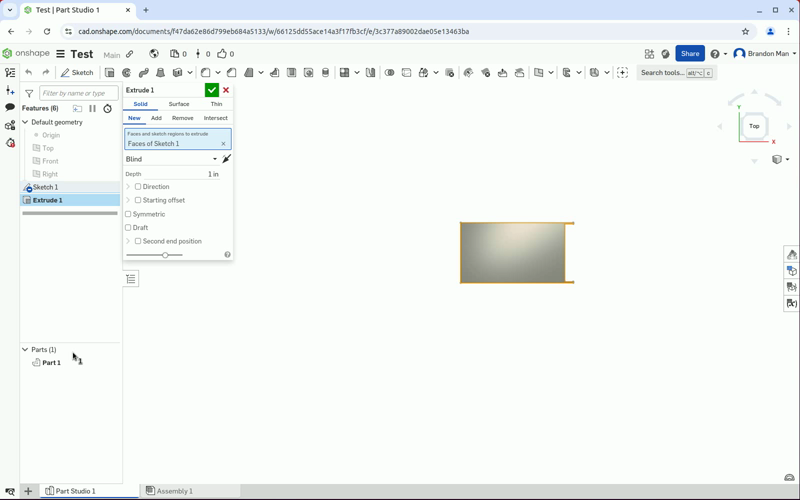
mouse_move(143, 106)
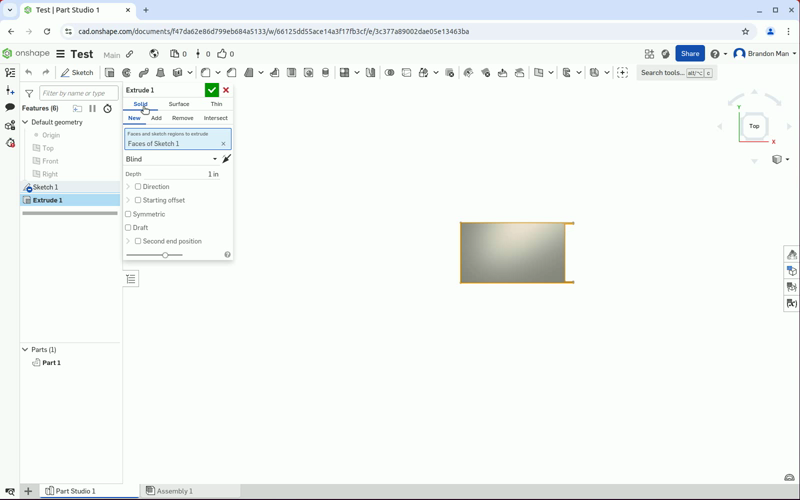
click(143, 106)
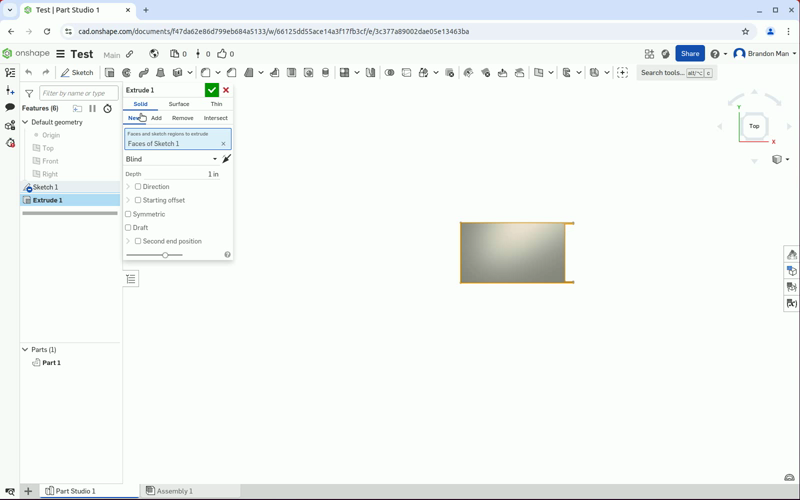
mouse_move(137, 120)
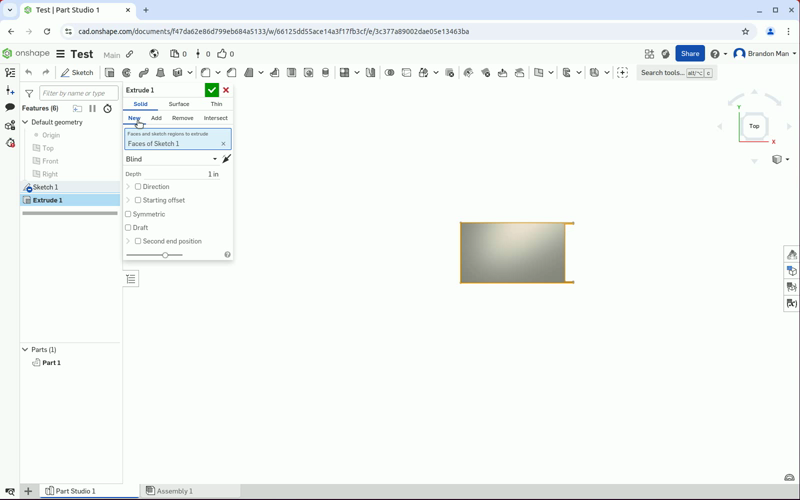
click(137, 120)
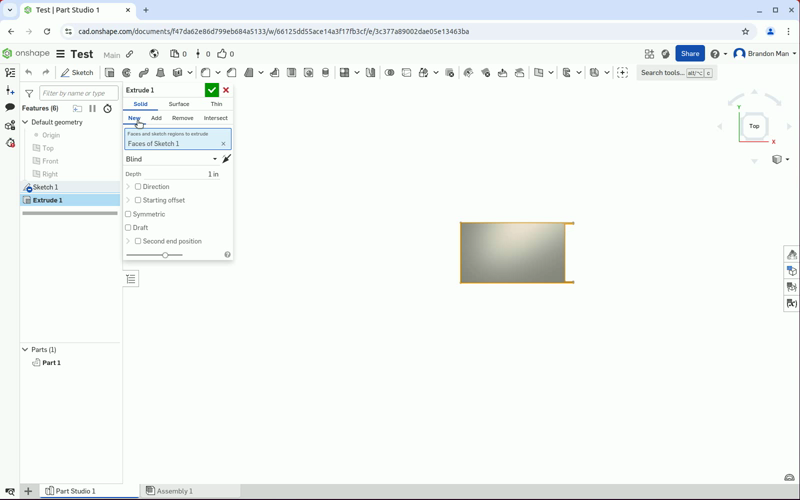
key(tab, 4)
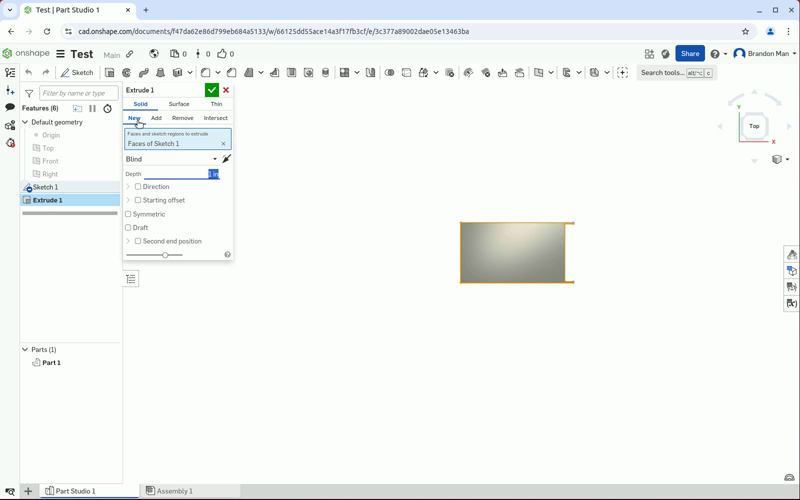
text(3.129)
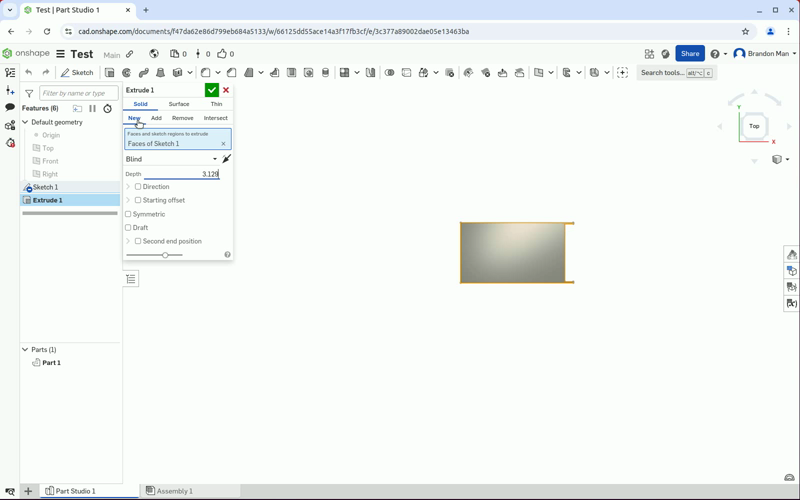
key(enter)
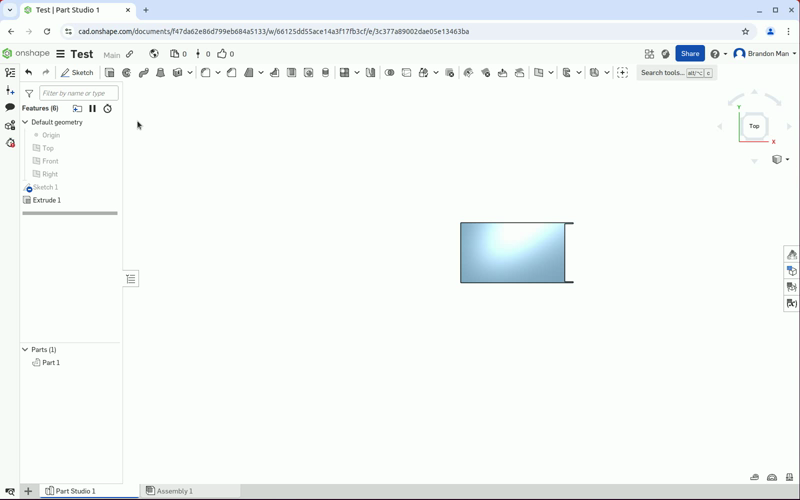
key(shift+h)
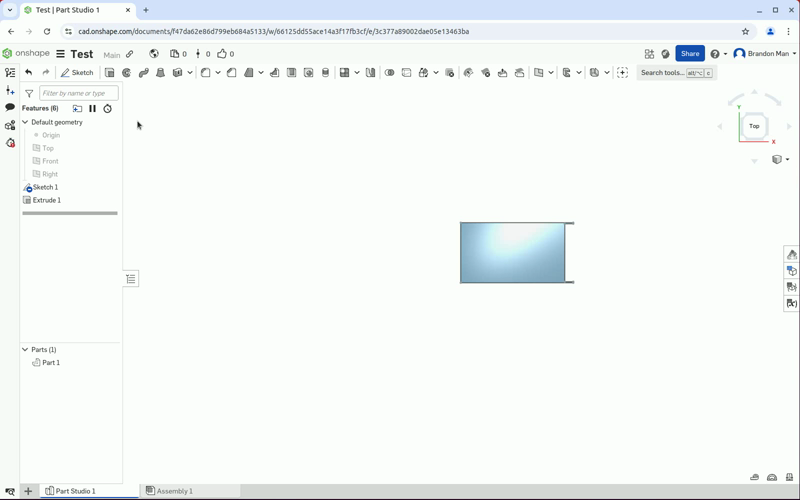
key(shift+h)
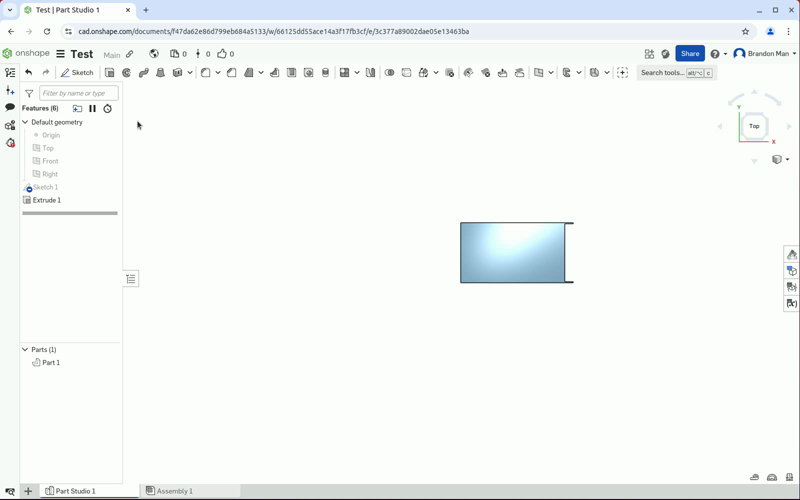
mouse_move(73, 189)
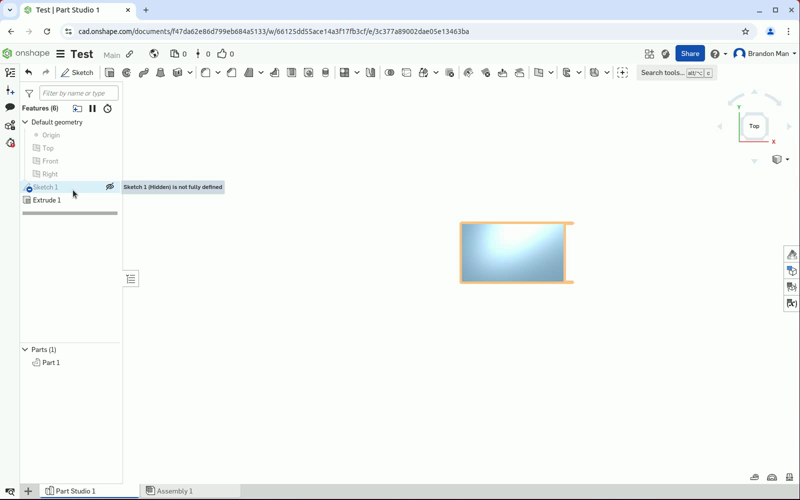
click(73, 189)
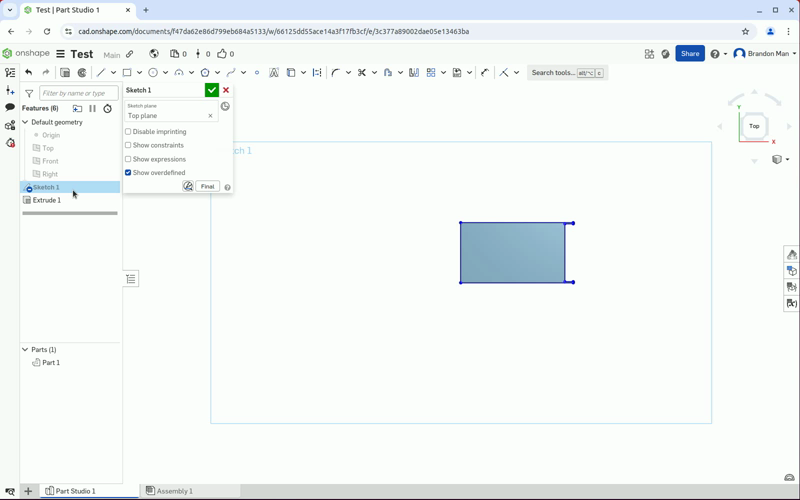
mouse_move(229, 92)
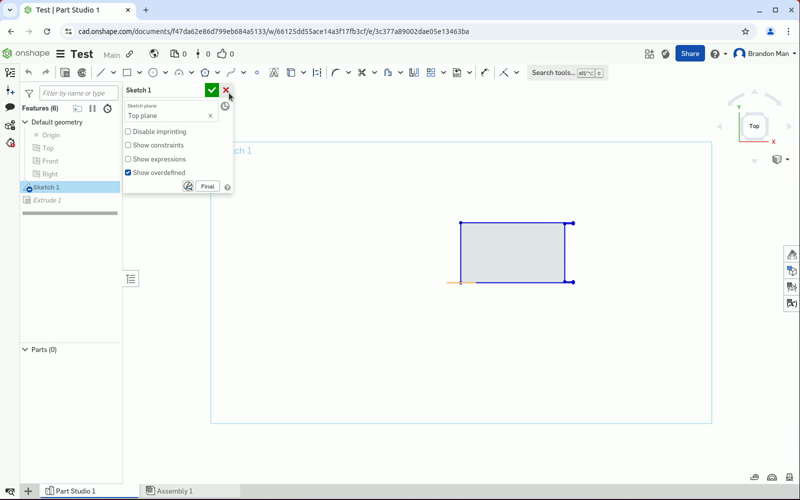
click(229, 92)
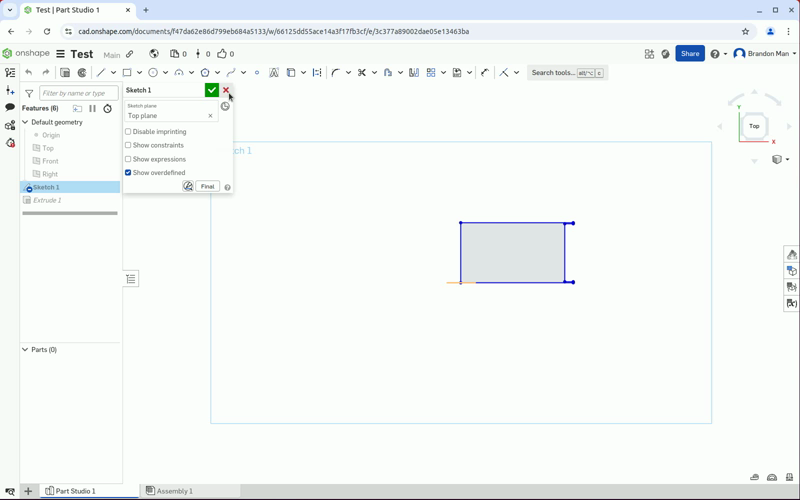
key(shift+s)
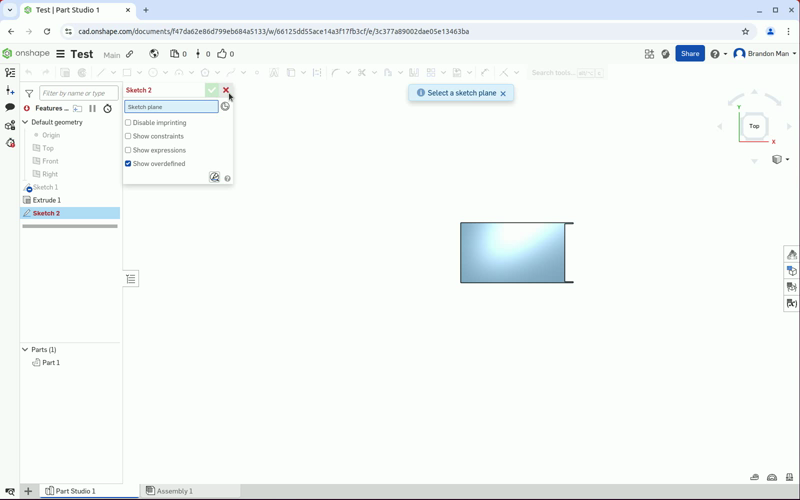
mouse_move(73, 150)
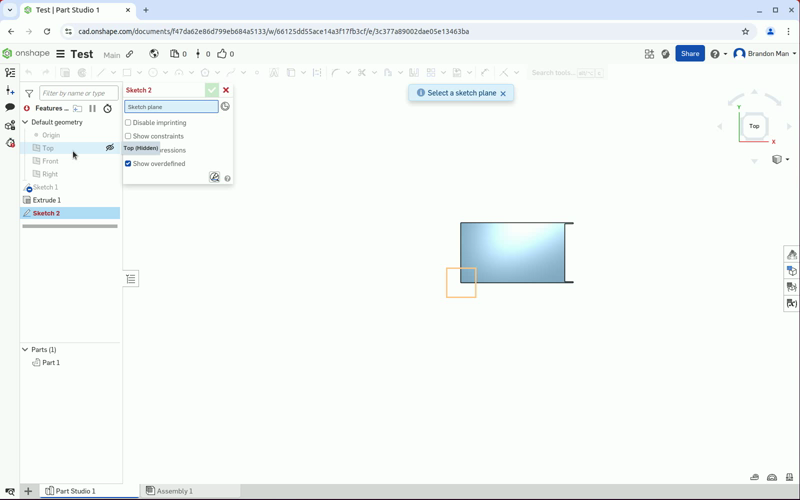
click(73, 150)
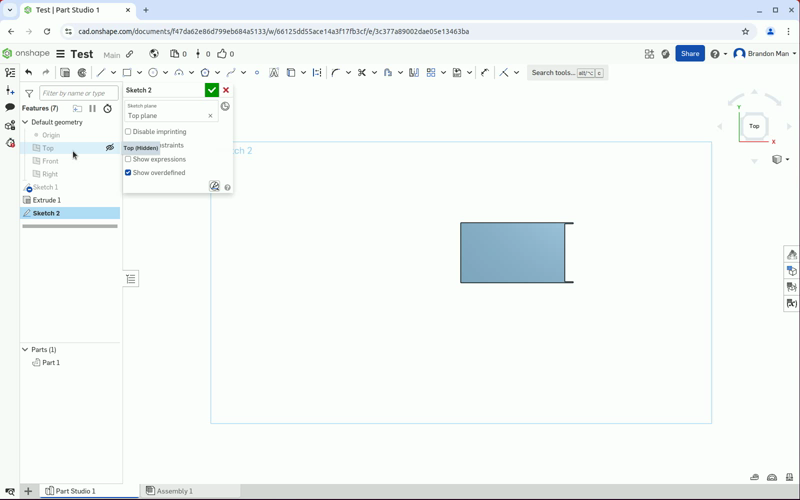
mouse_move(73, 352)
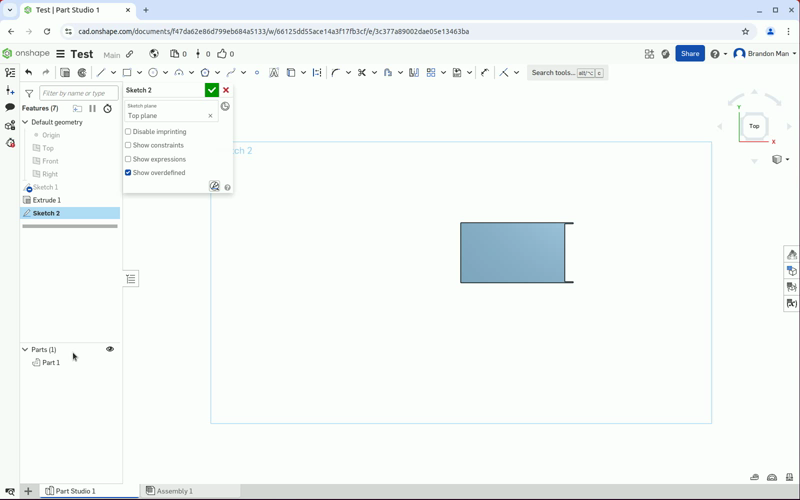
key(y)
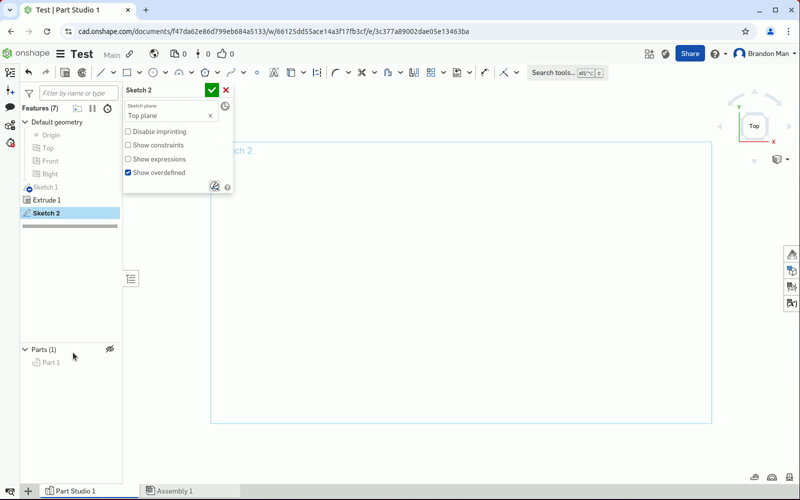
key(l)
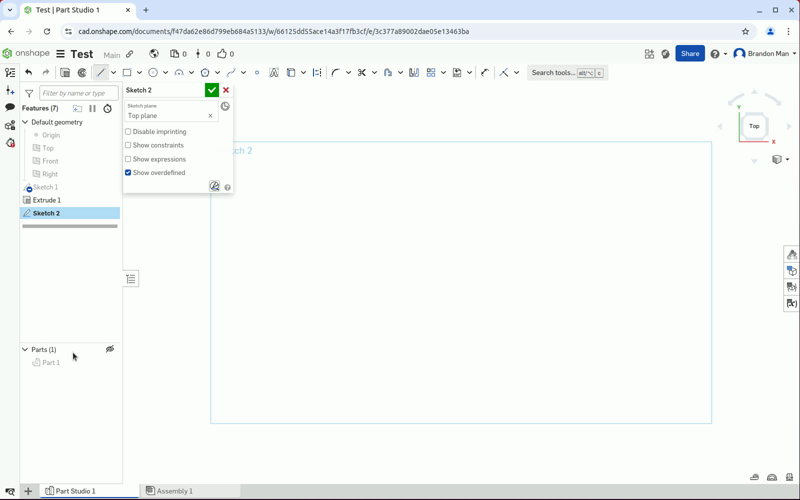
key_down(shift)
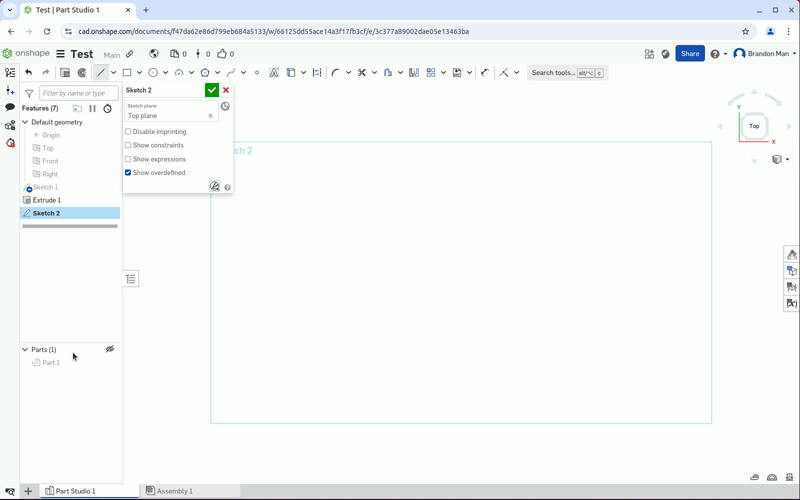
mouse_move(564, 281)
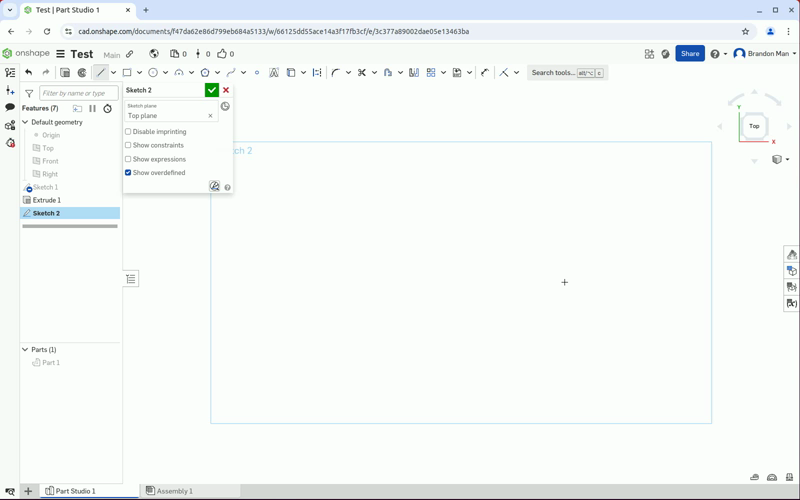
click(564, 281)
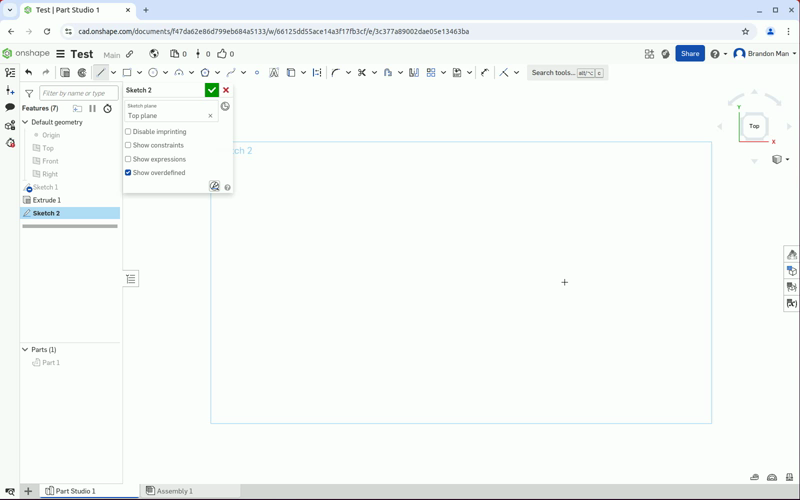
key_up(shift)
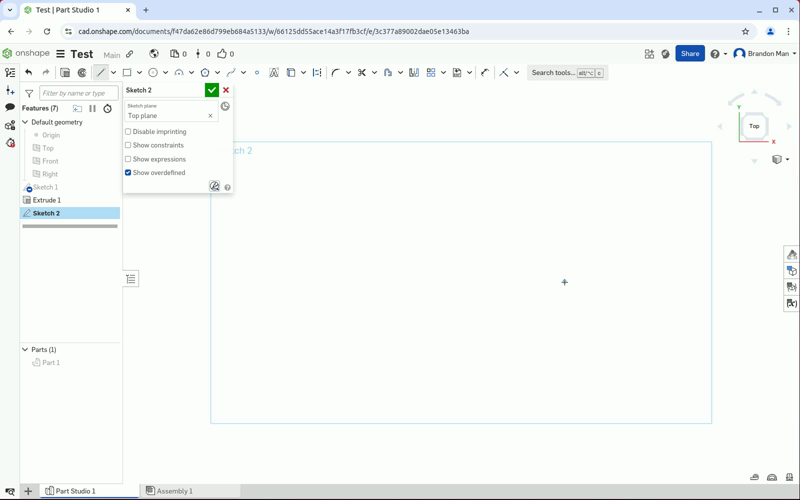
key_down(shift)
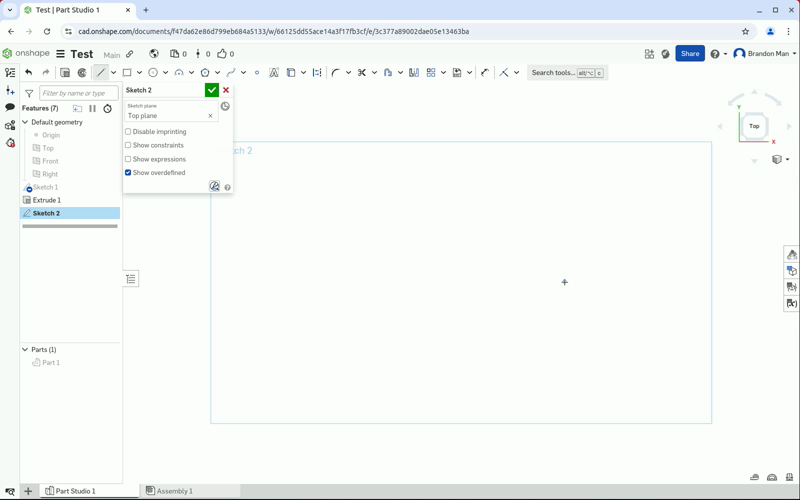
mouse_move(589, 281)
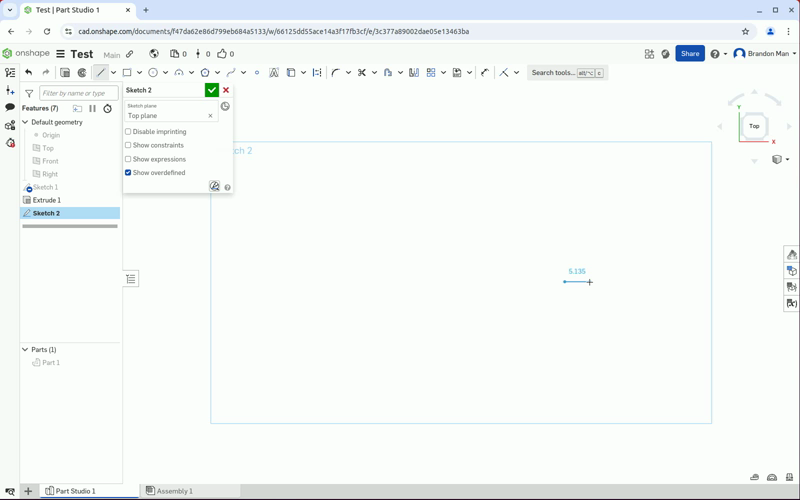
mouse_move(573, 281)
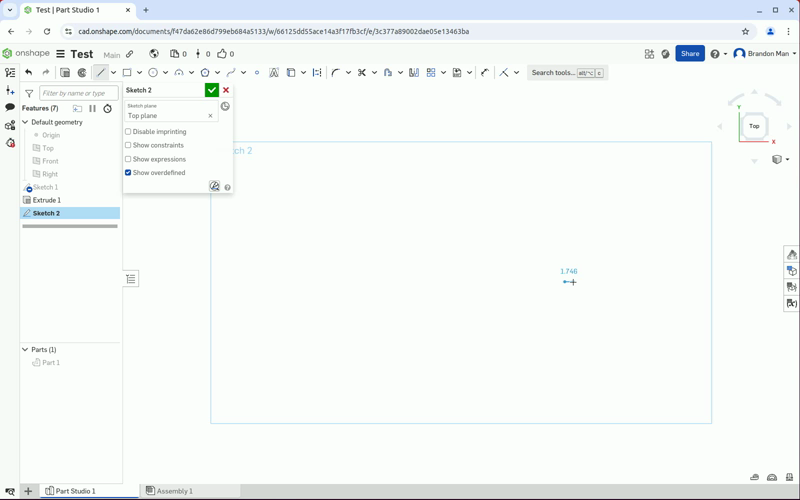
click(573, 281)
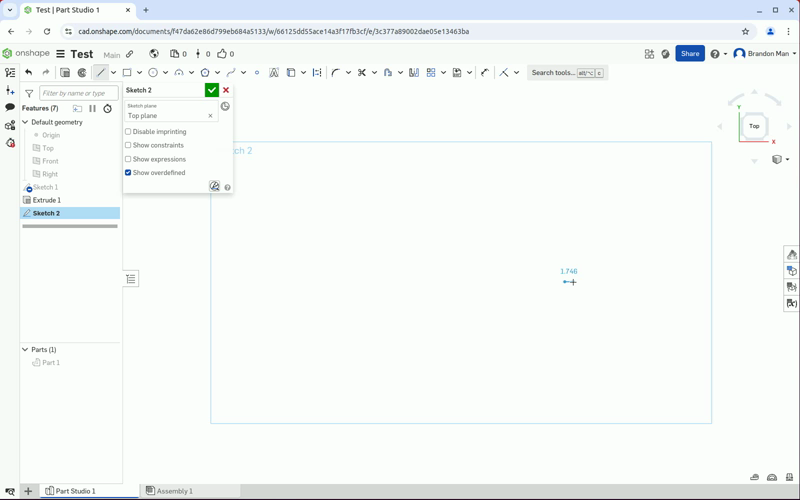
key_up(shift)
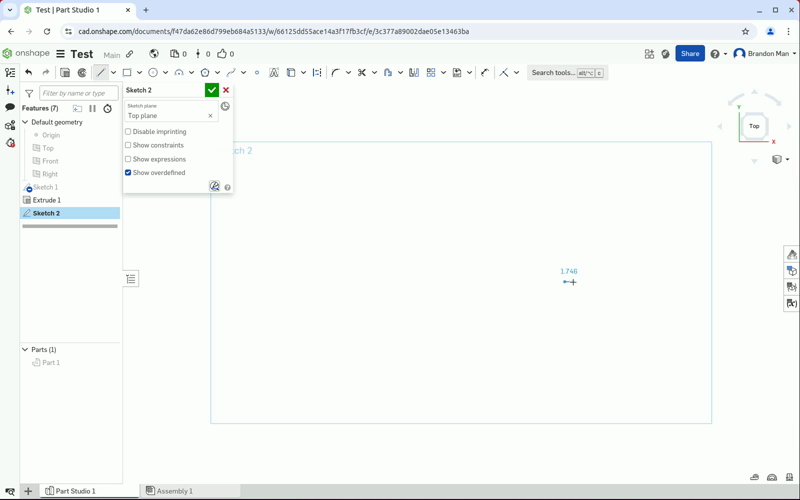
key_down(shift)
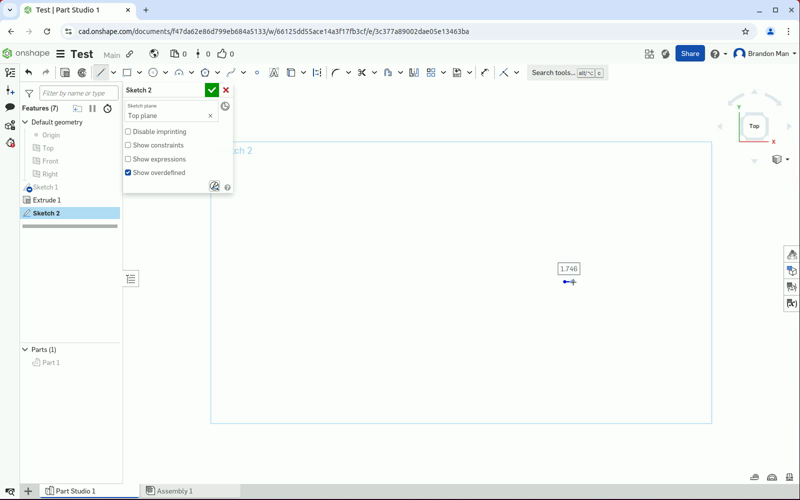
mouse_move(589, 281)
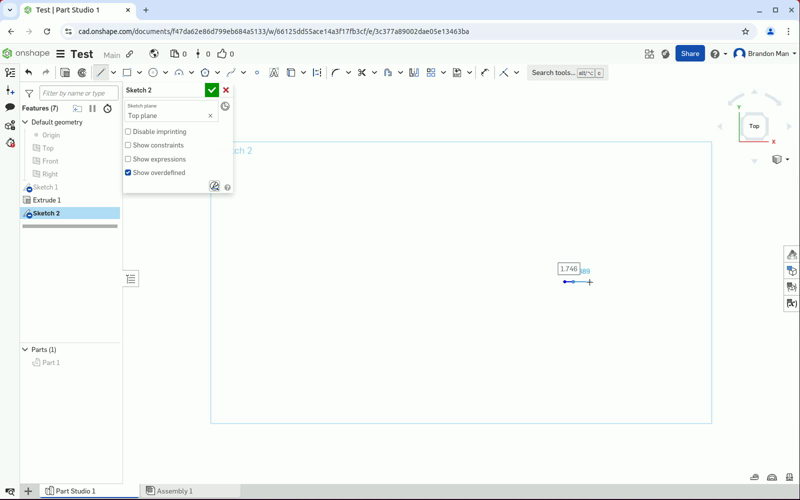
mouse_move(573, 222)
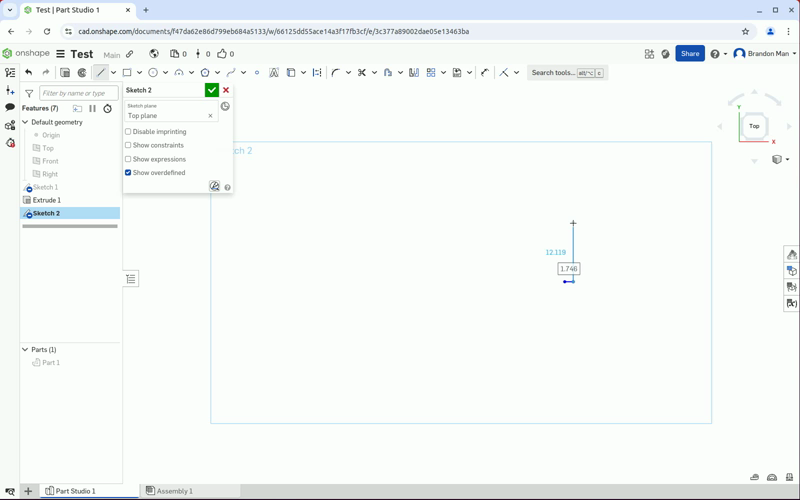
click(573, 222)
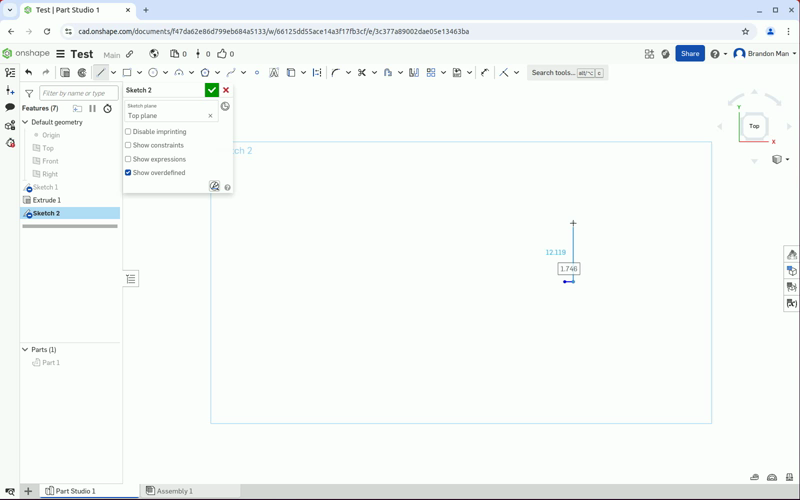
key_up(shift)
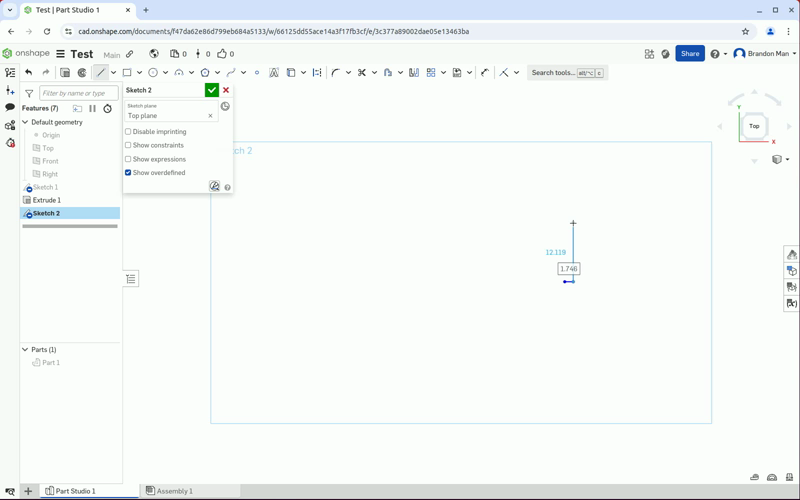
key_down(shift)
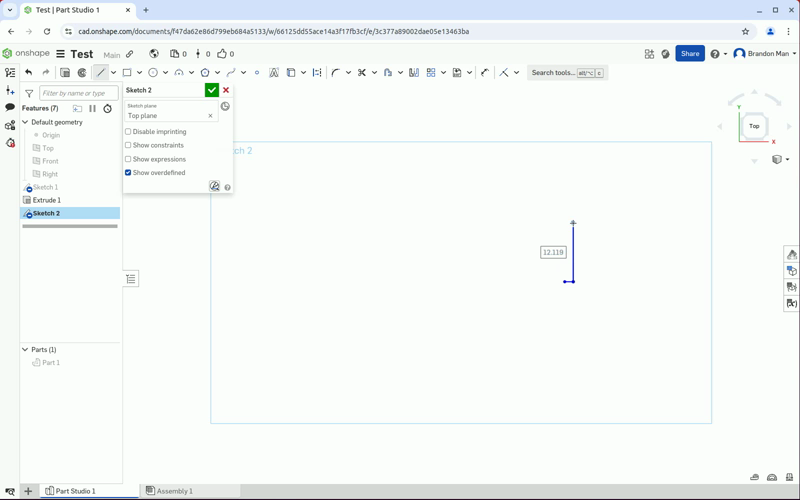
mouse_move(589, 222)
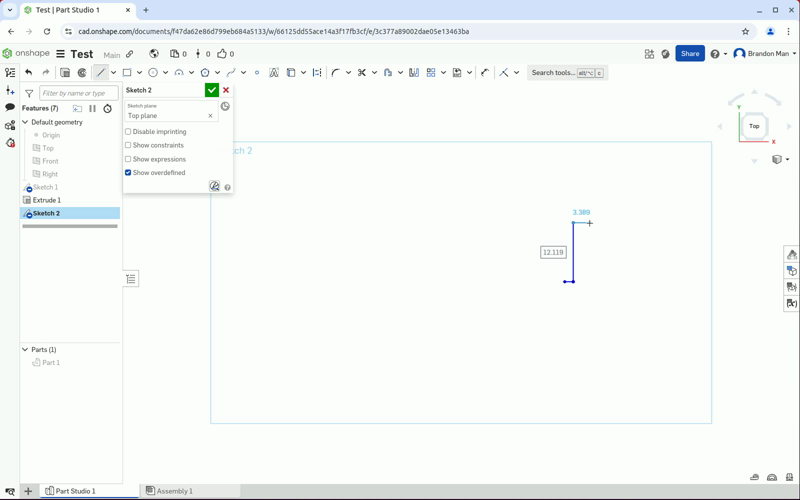
mouse_move(564, 222)
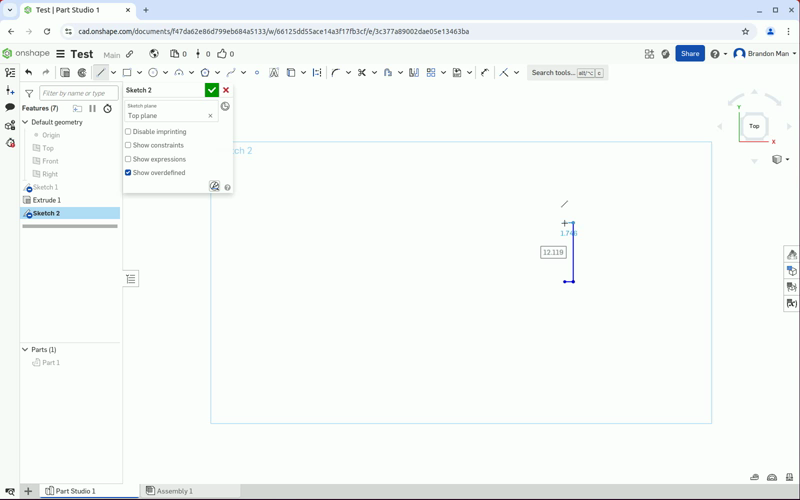
click(564, 222)
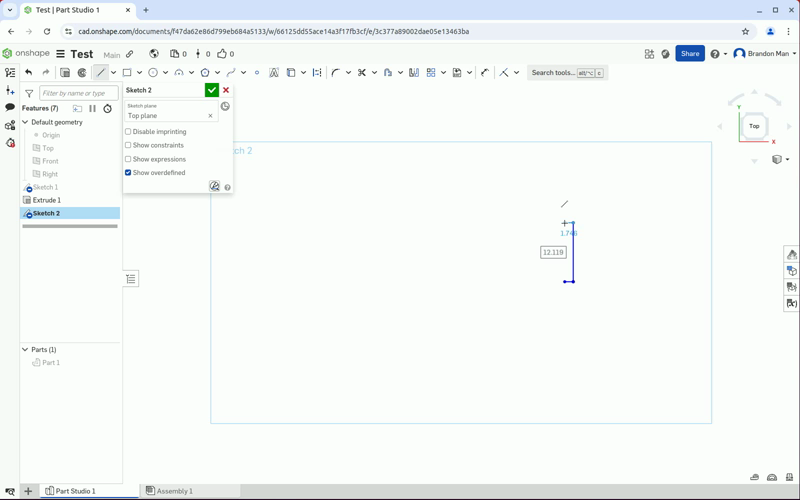
key_up(shift)
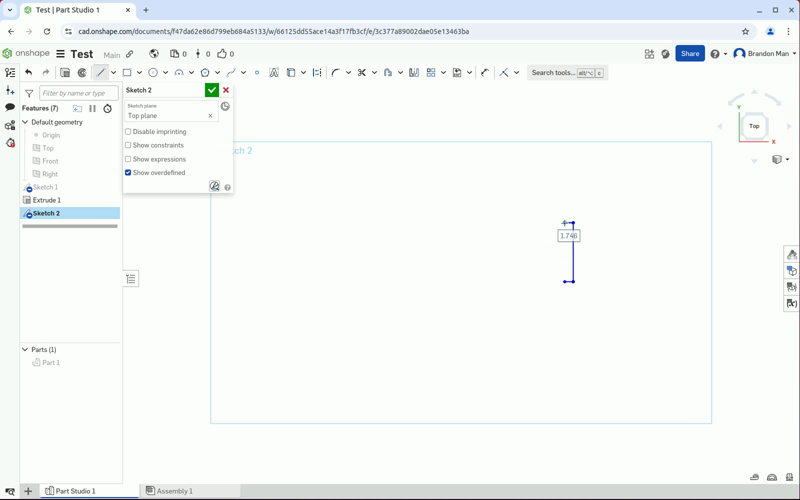
mouse_move(589, 222)
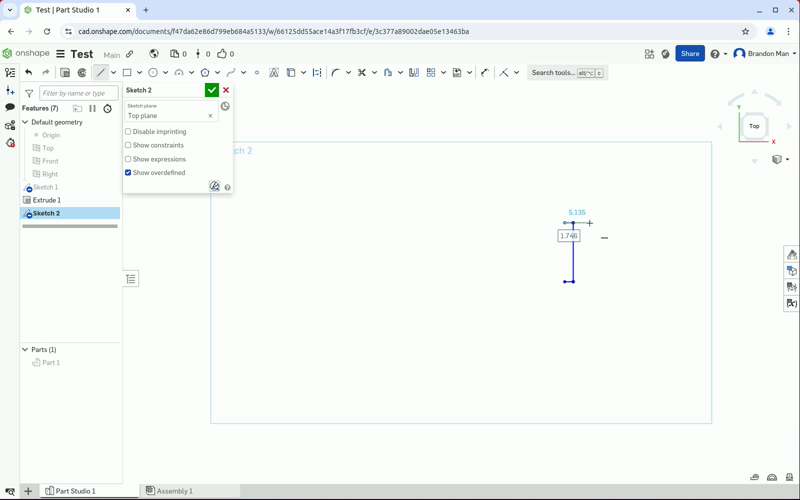
key_down(shift)
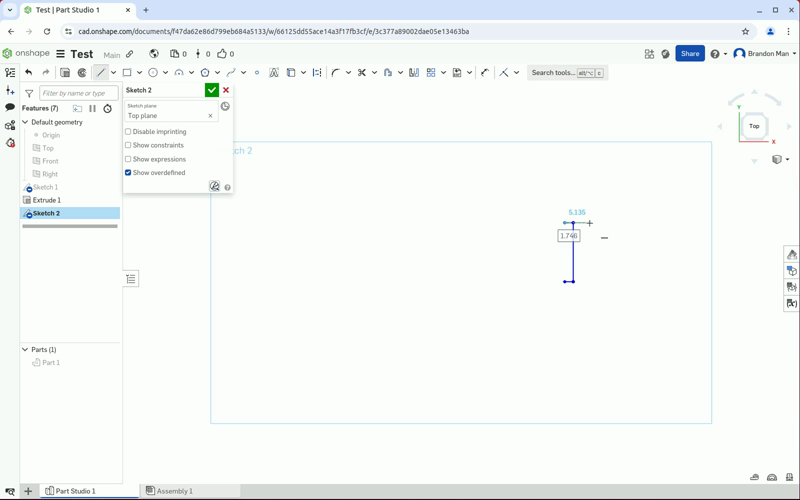
mouse_move(564, 281)
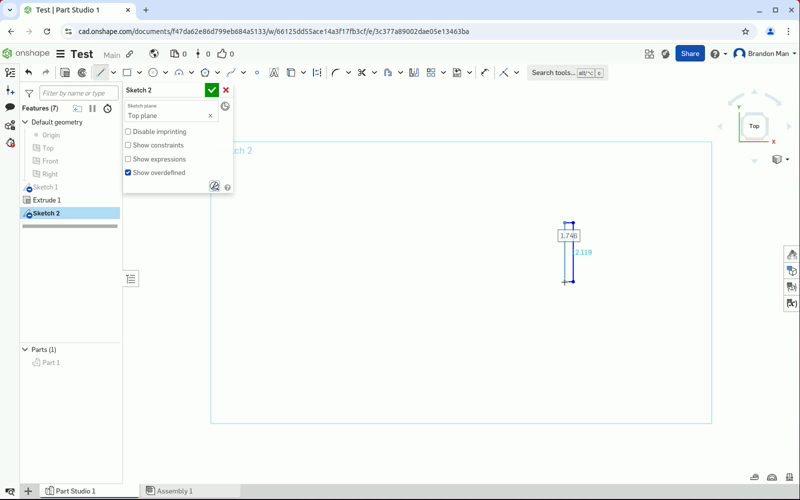
key_up(shift)
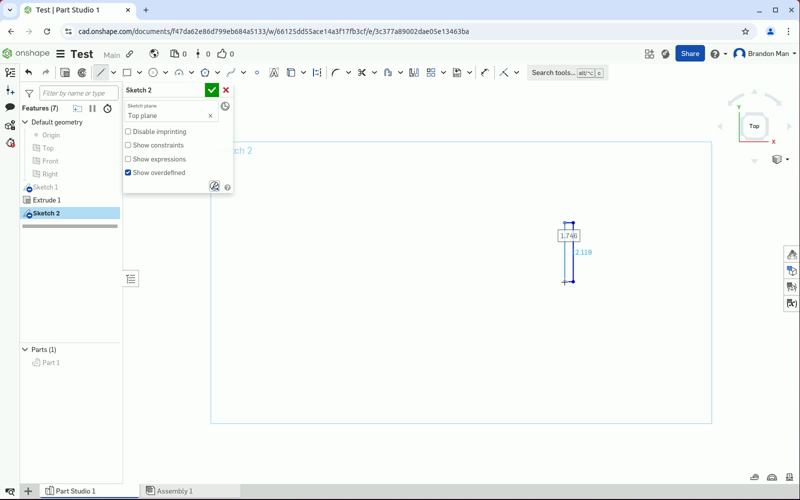
click(564, 281)
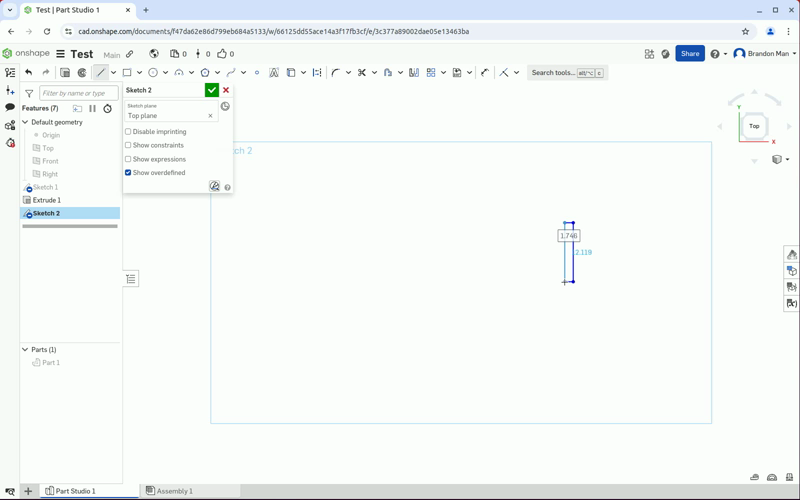
key(esc)
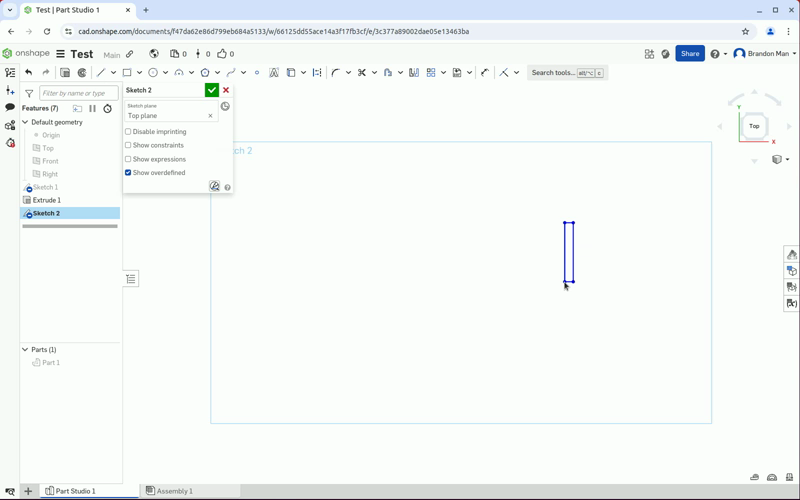
mouse_move(571, 264)
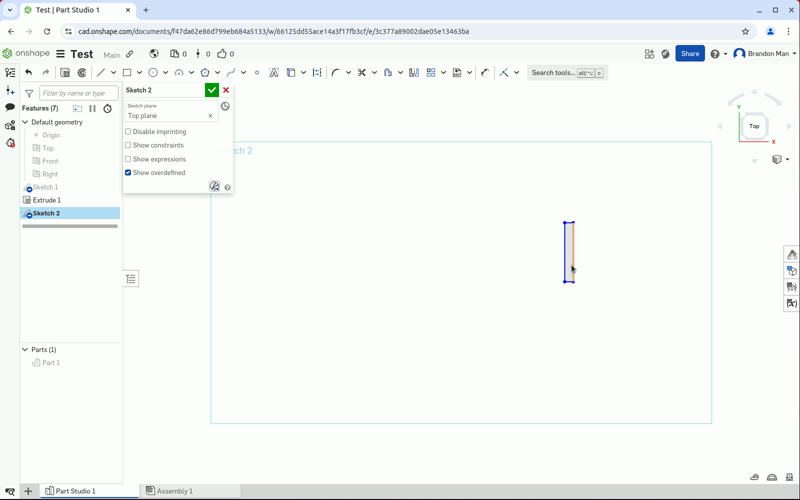
scroll(6)
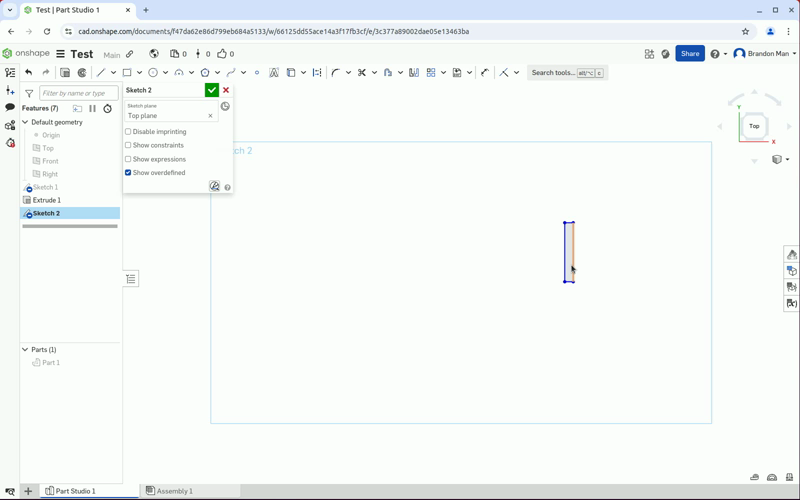
scroll(6)
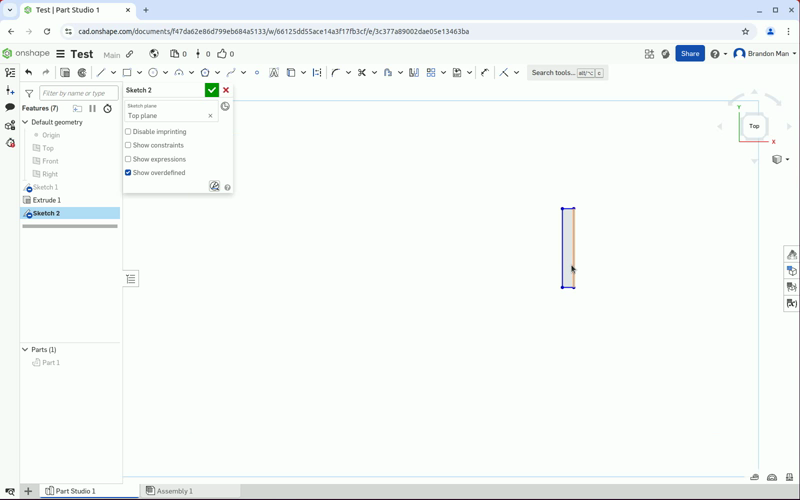
scroll(6)
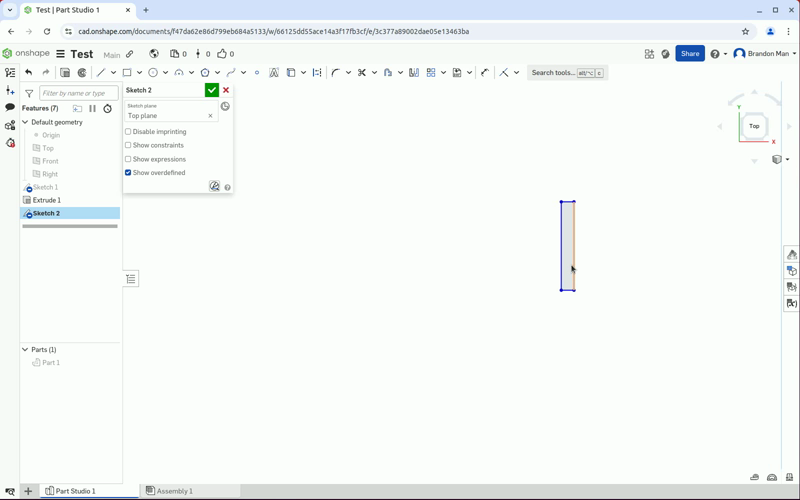
scroll(6)
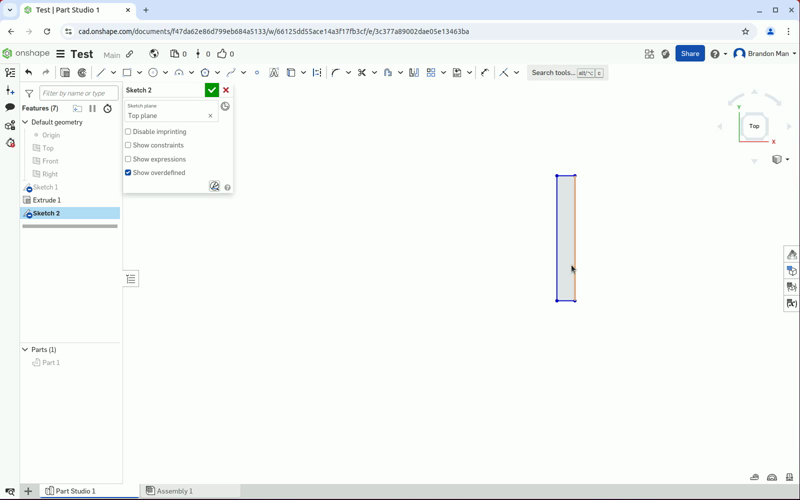
scroll(6)
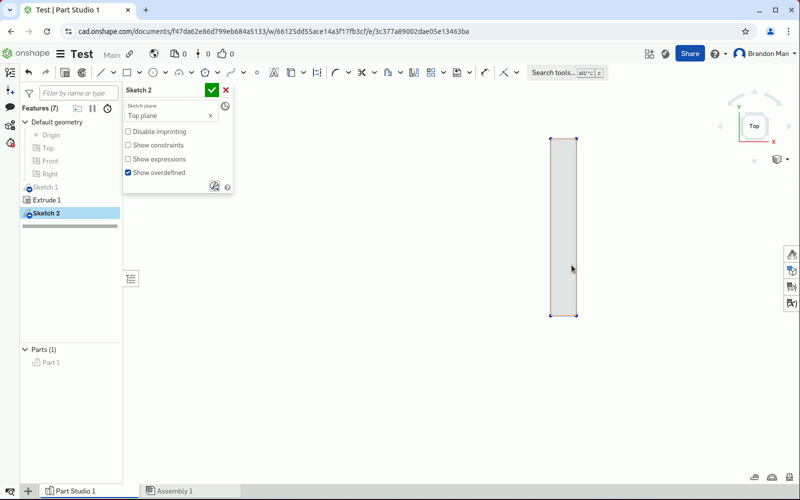
scroll(6)
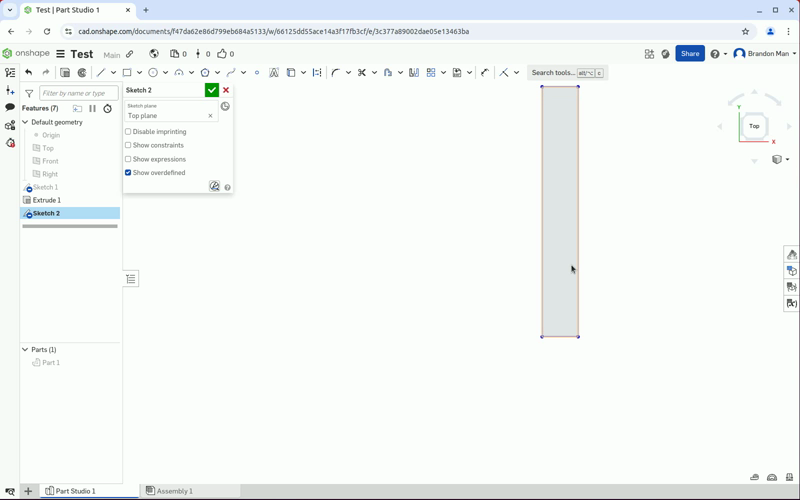
scroll(6)
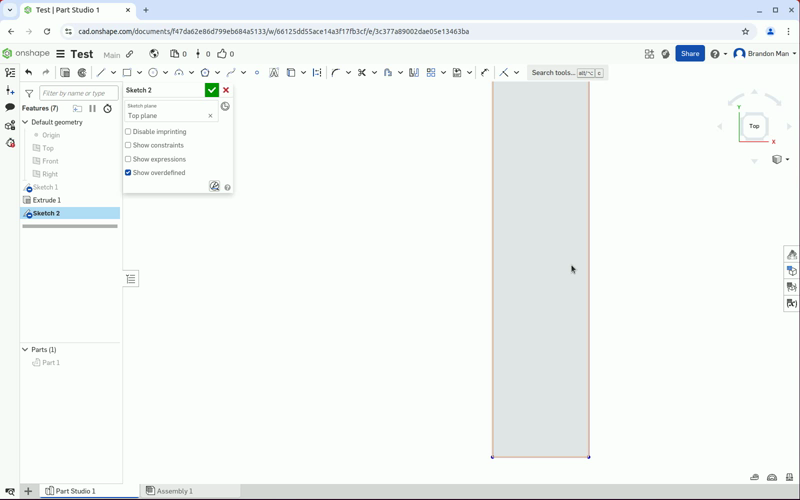
click(571, 264)
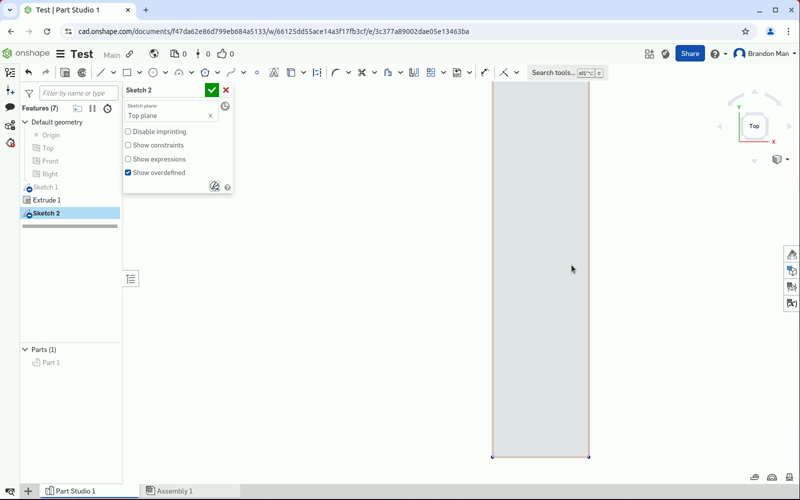
scroll(-6)
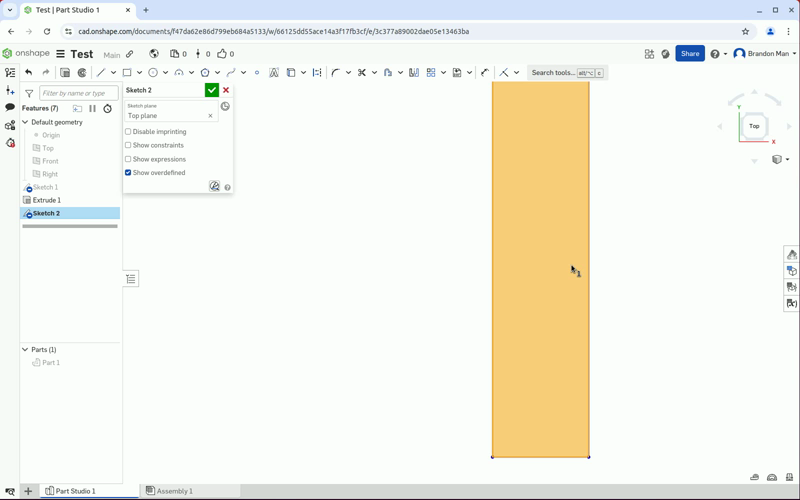
scroll(-6)
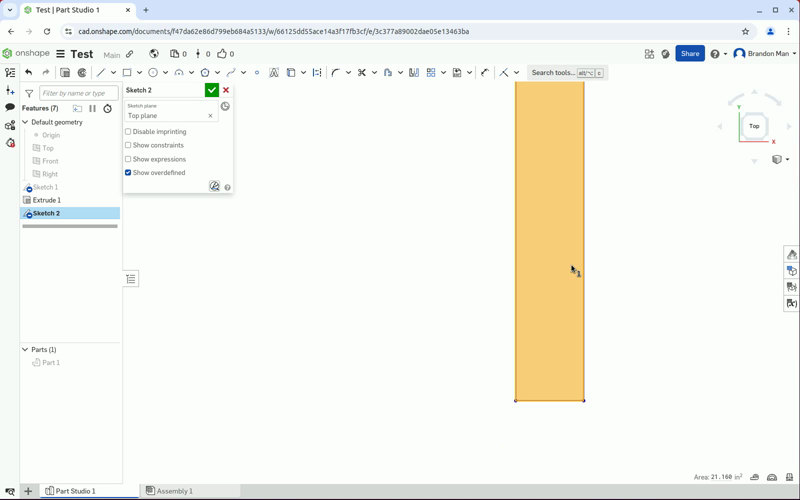
scroll(-6)
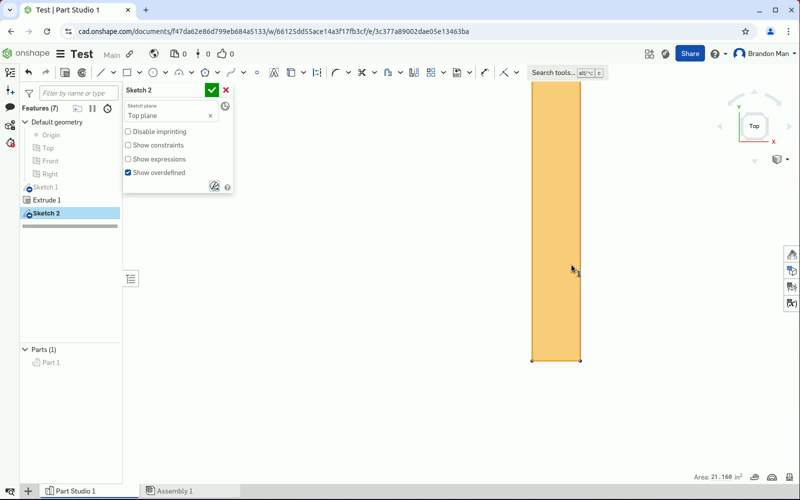
scroll(-6)
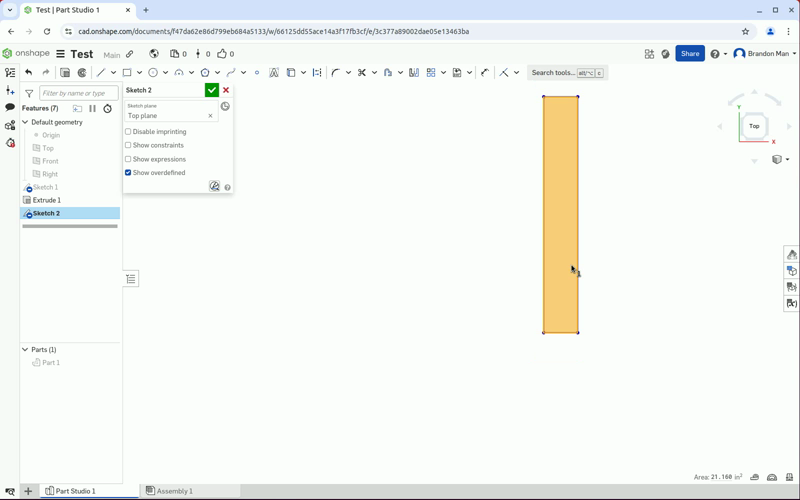
scroll(-6)
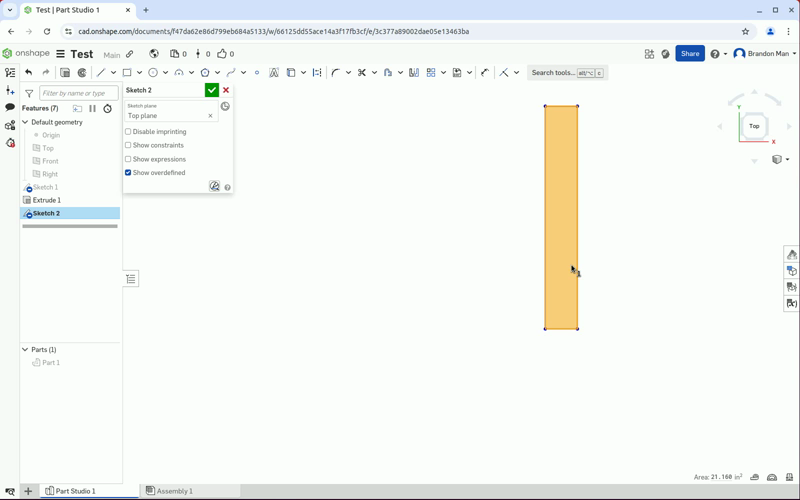
scroll(-6)
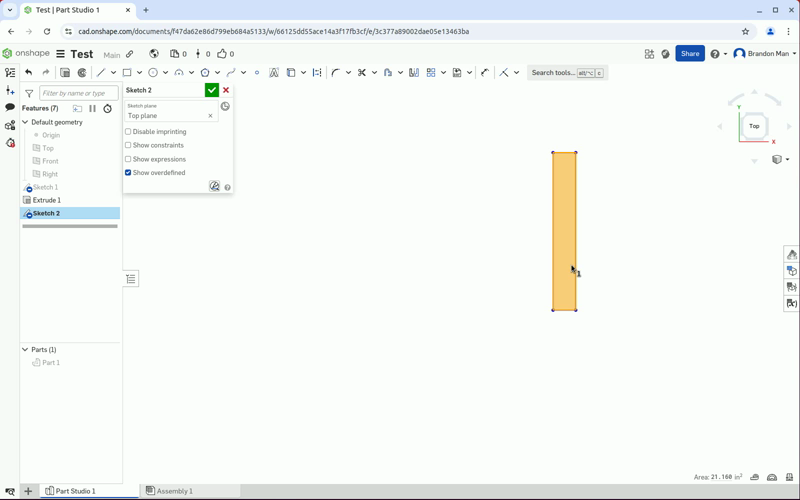
scroll(-6)
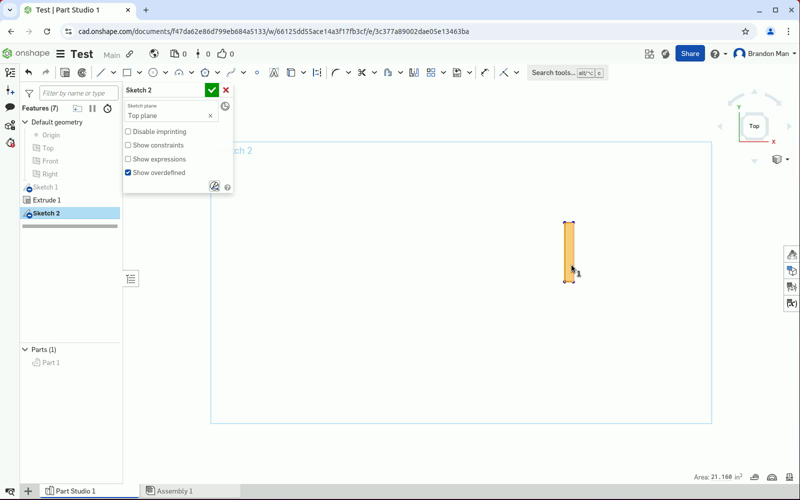
mouse_move(73, 352)
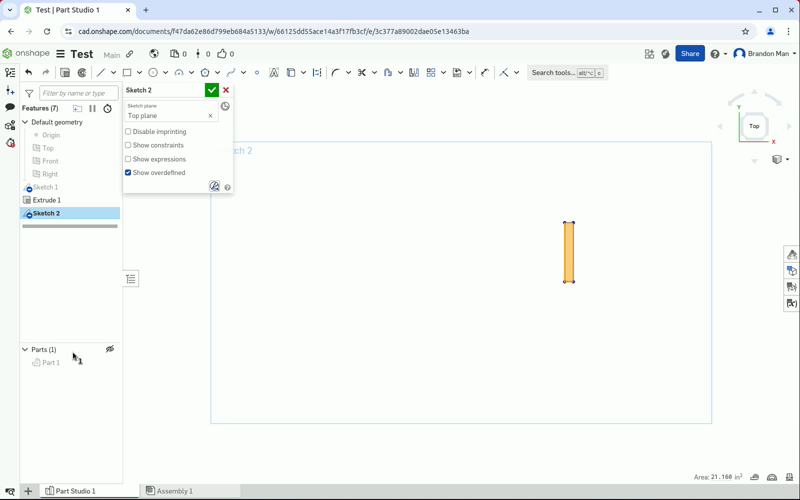
key(shift+y)
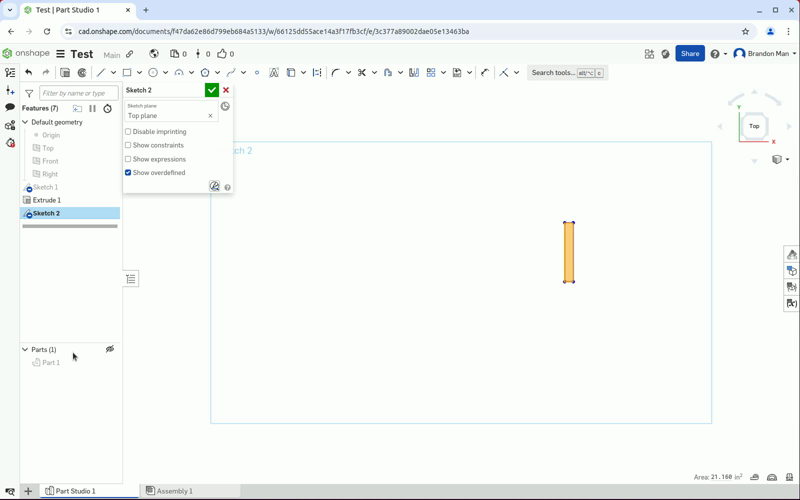
key(shift+e)
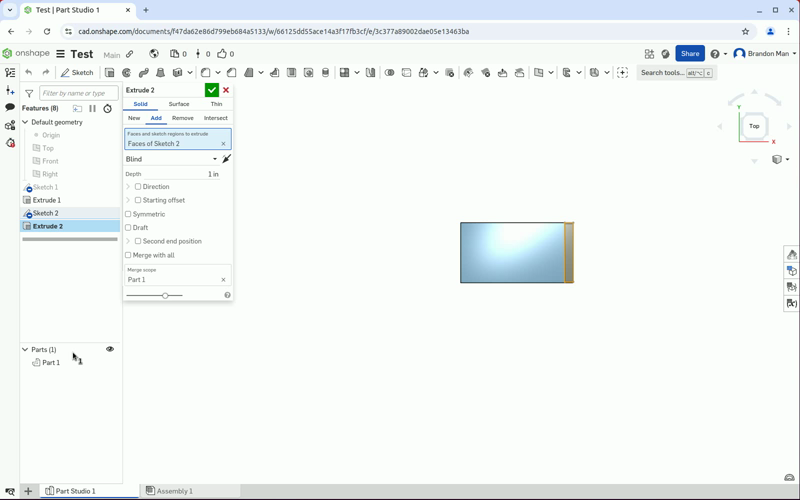
mouse_move(143, 106)
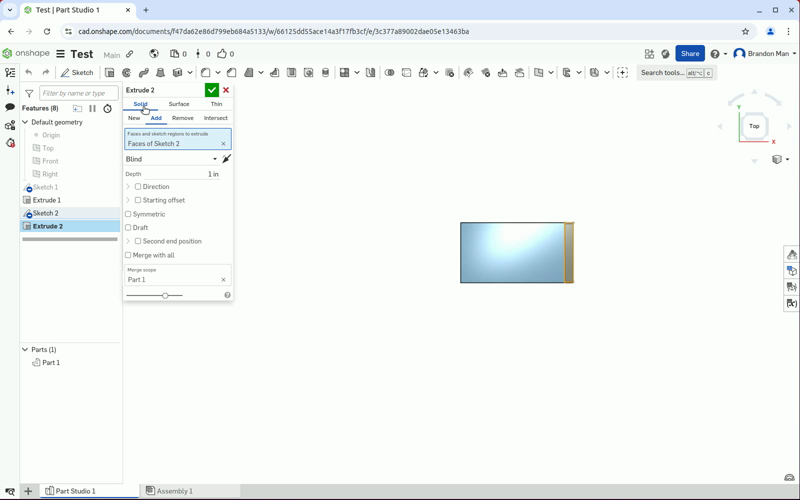
click(143, 106)
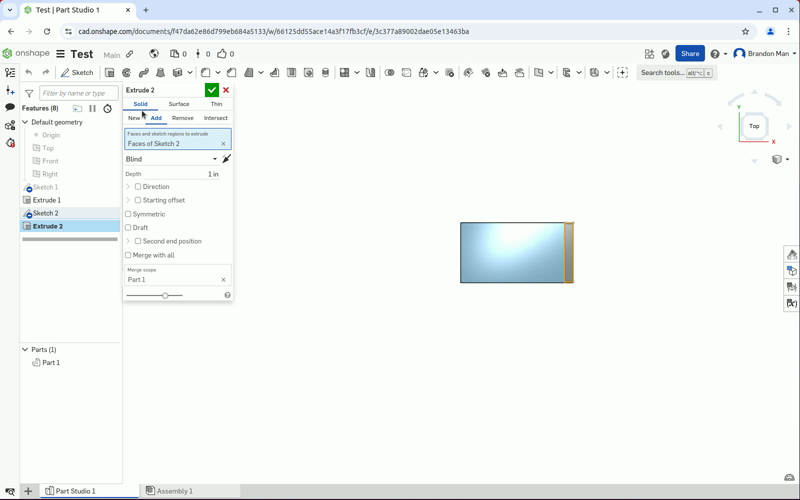
mouse_move(137, 120)
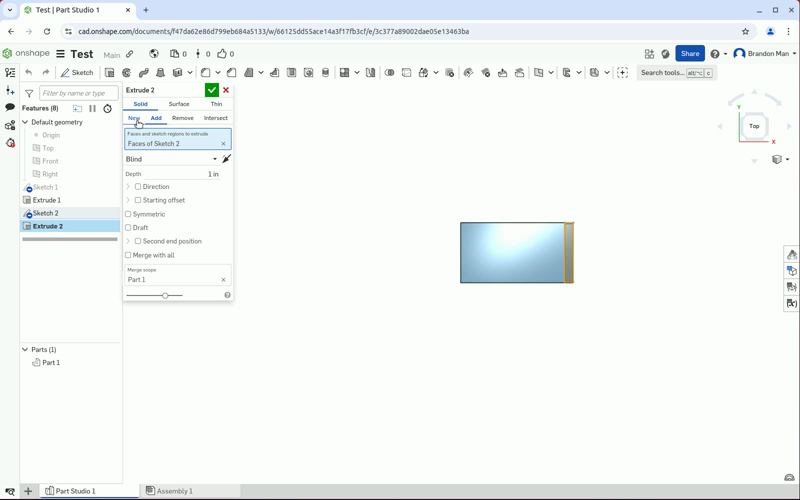
click(137, 120)
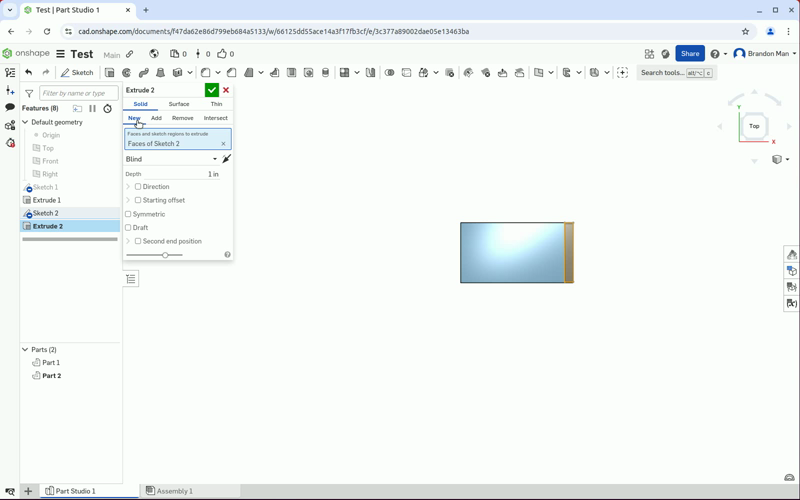
key(tab, 4)
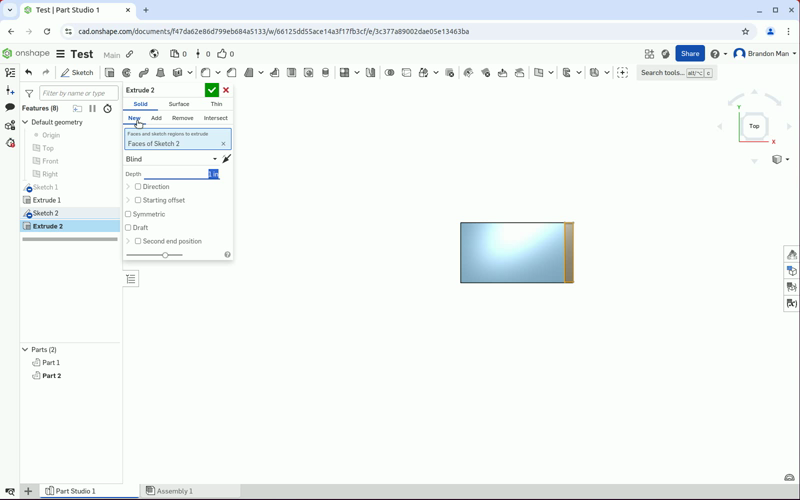
text(2.407)
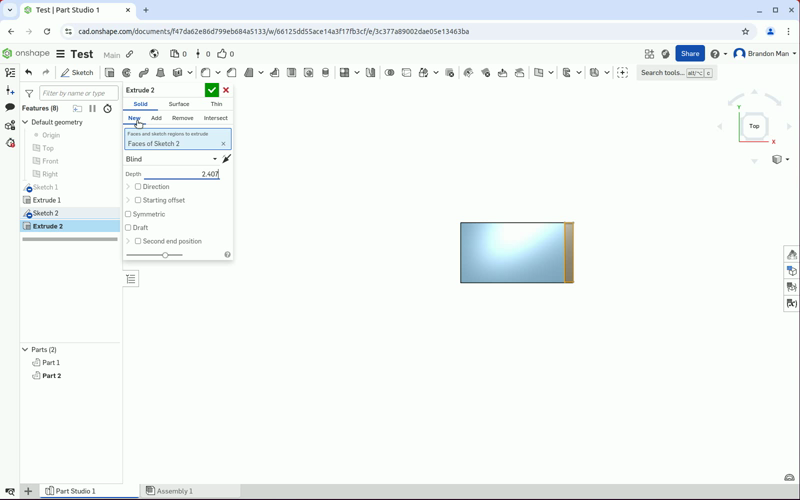
key(enter)
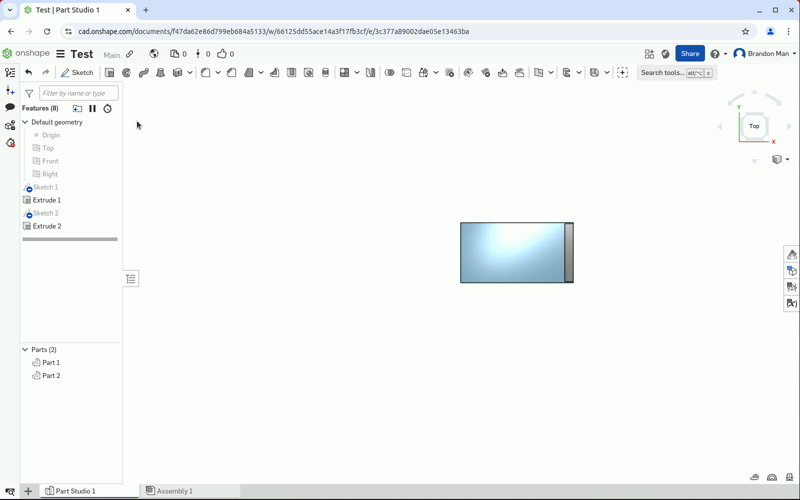
key(shift+h)
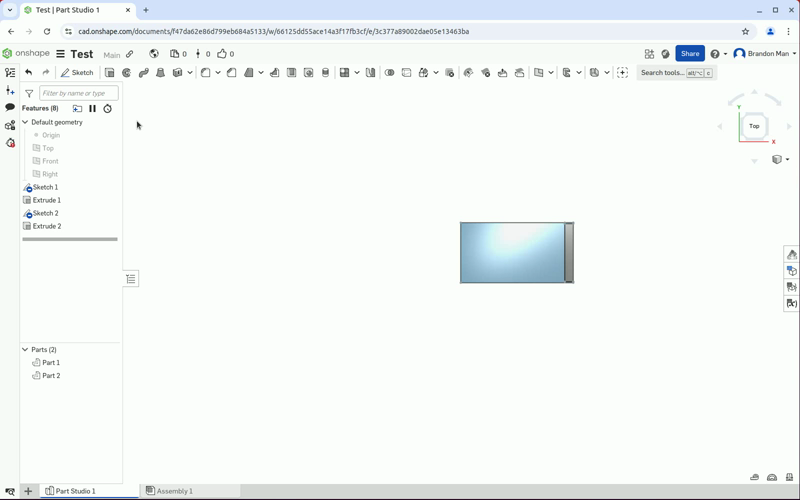
key(shift+h)
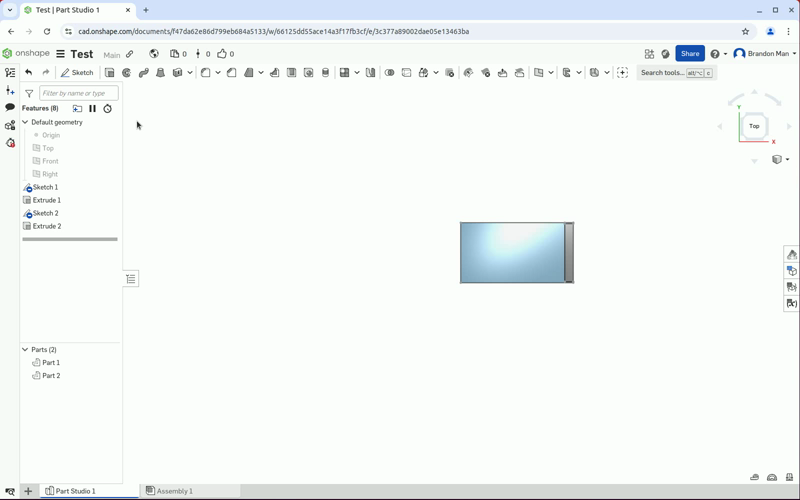
key(shift+7)
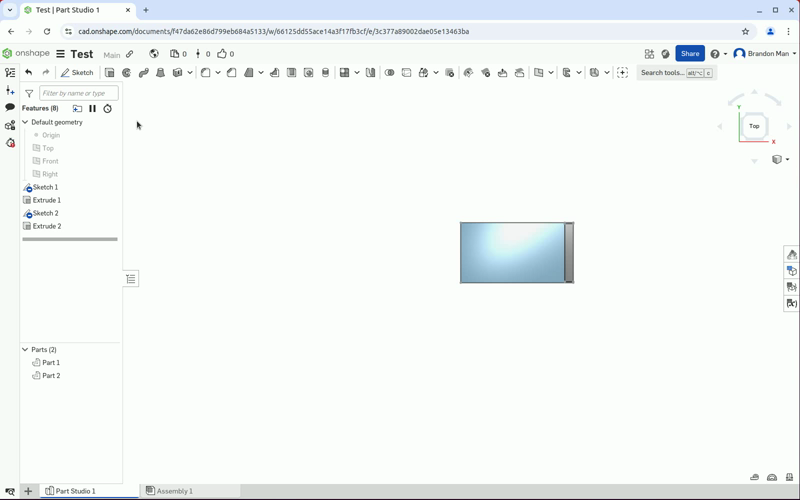
key(up, 3)
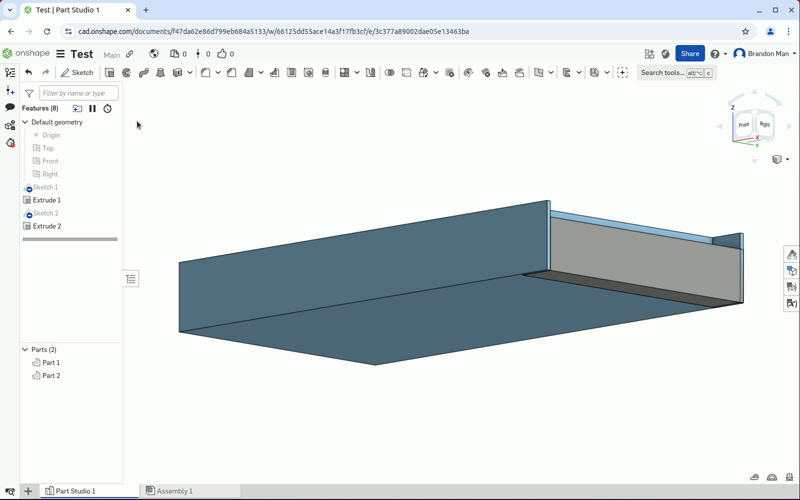
key(left, 3)
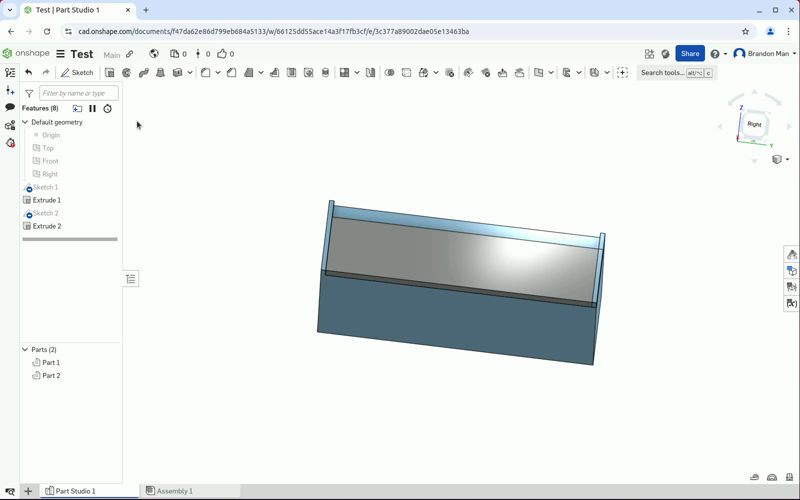
key(right, 3)
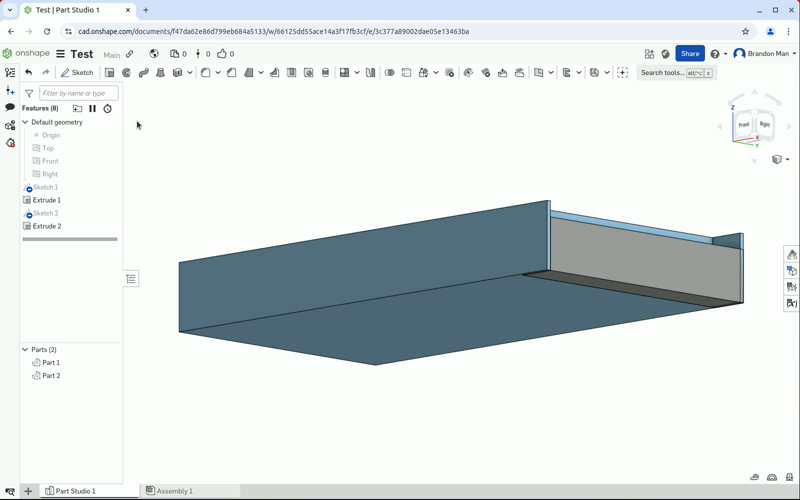
key(down, 3)
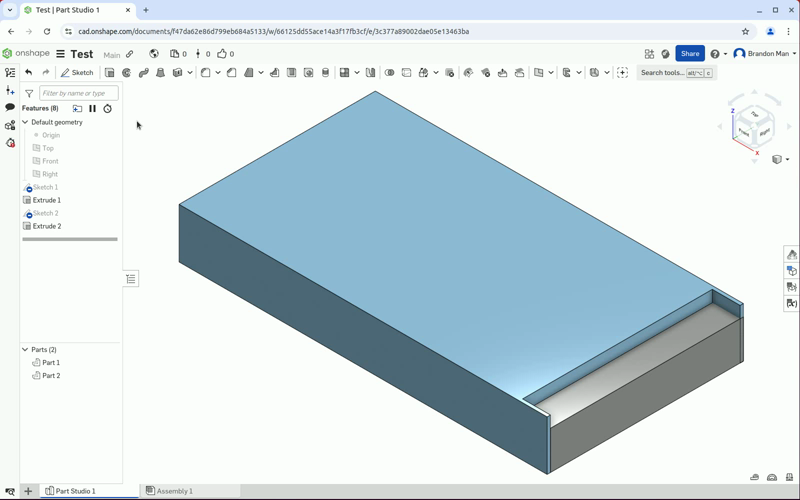
mouse_move(73, 189)
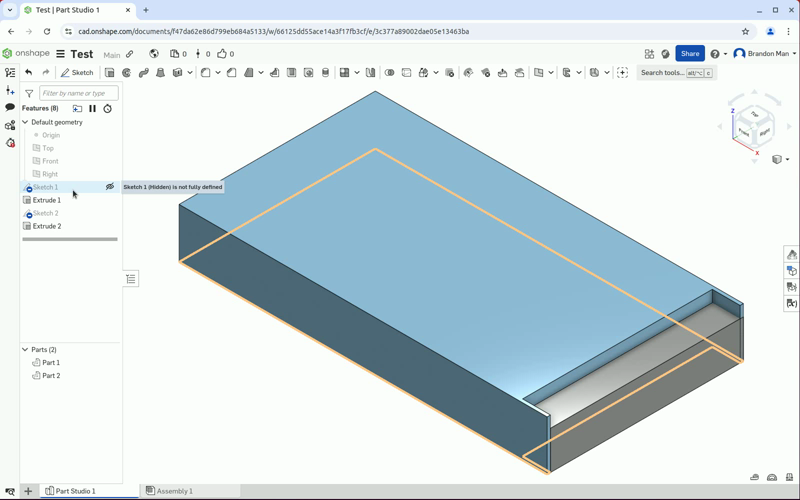
click(73, 189)